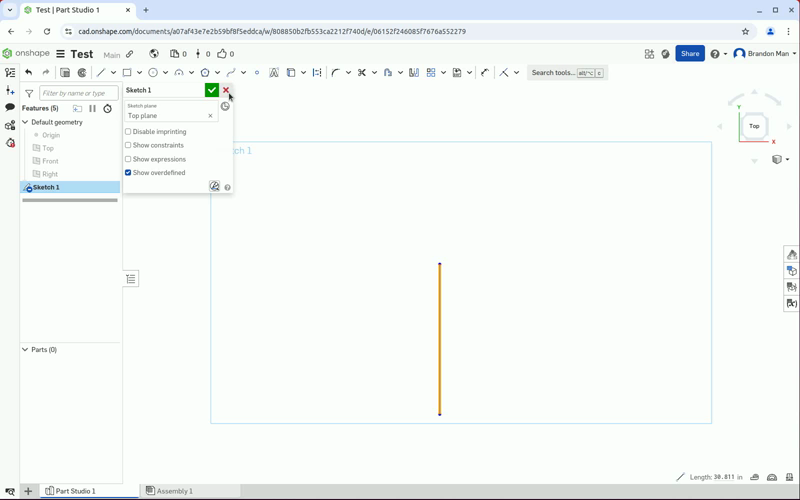
key(shift+h)
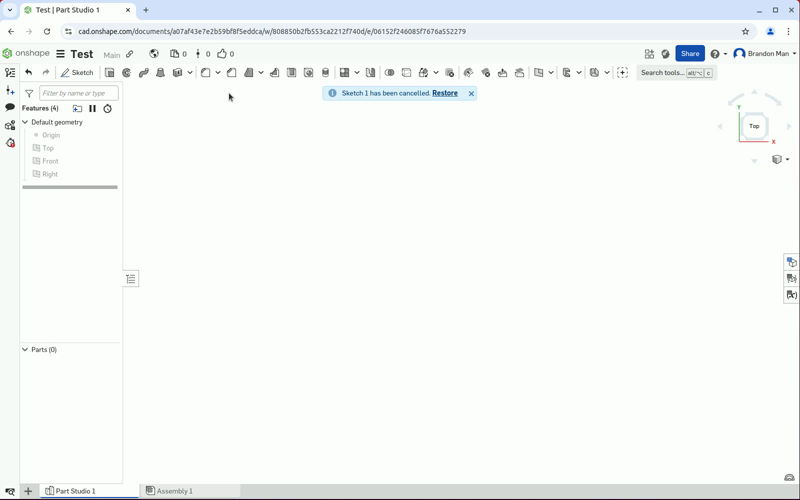
mouse_move(73, 352)
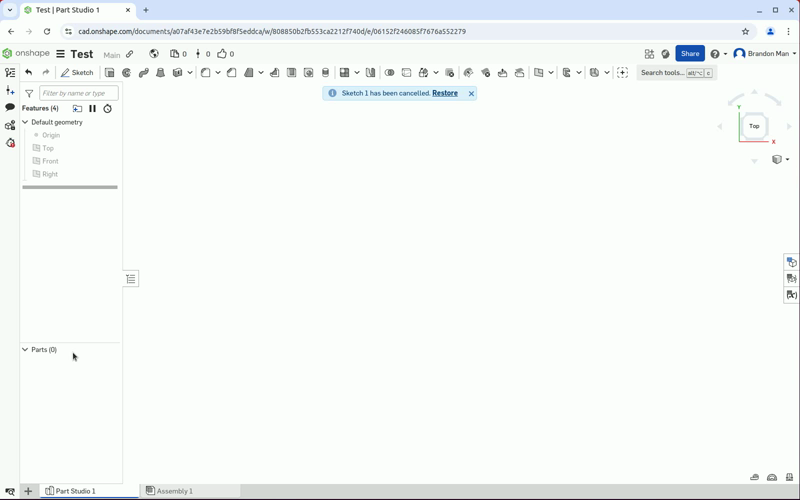
key(y)
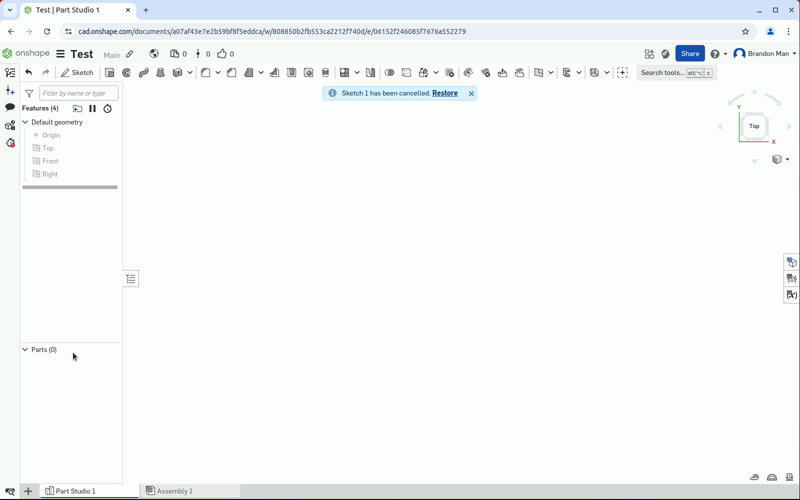
key(shift+p)
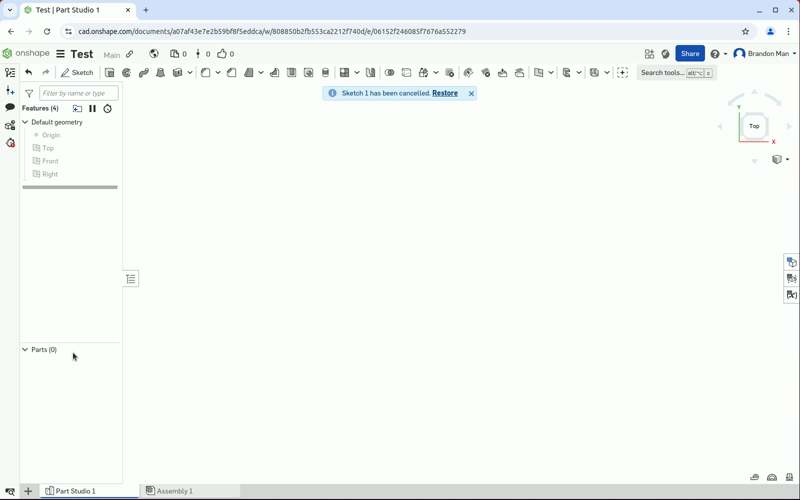
key(space)
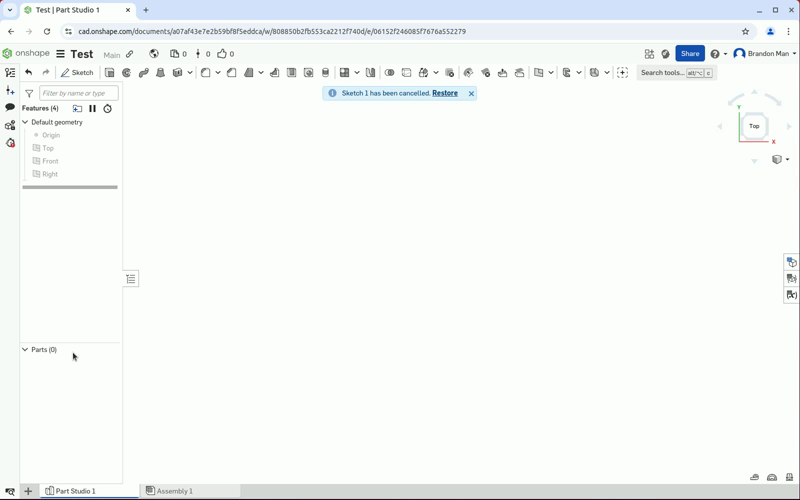
key_down(shift)
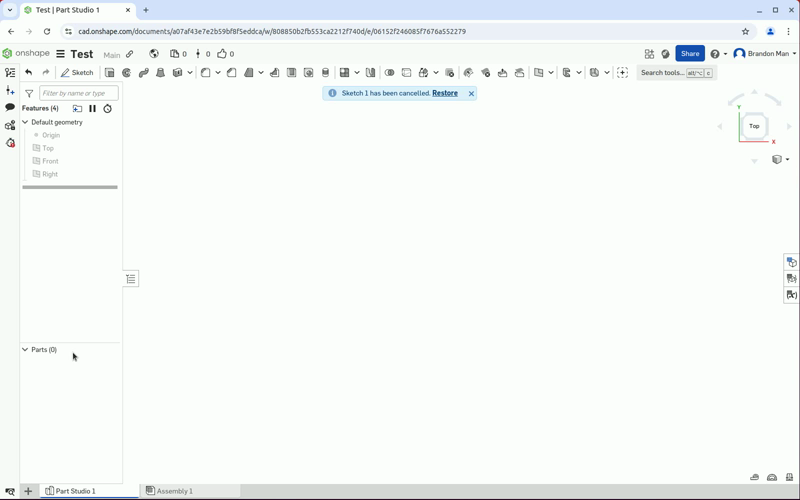
key(up)
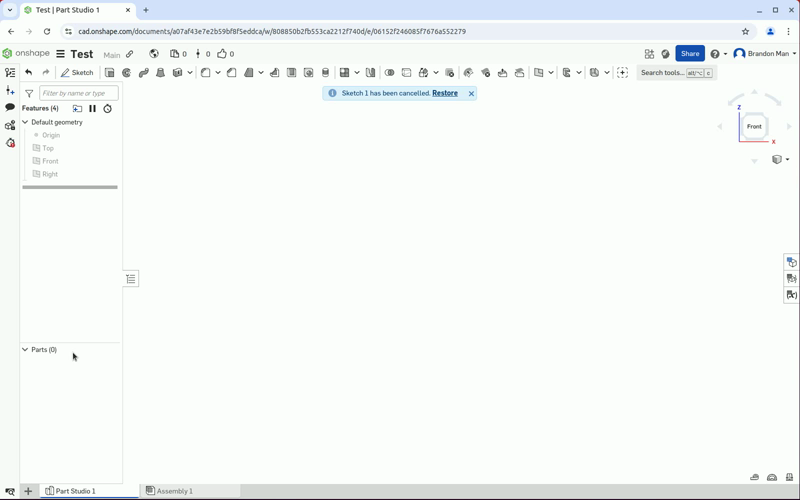
key_up(shift)
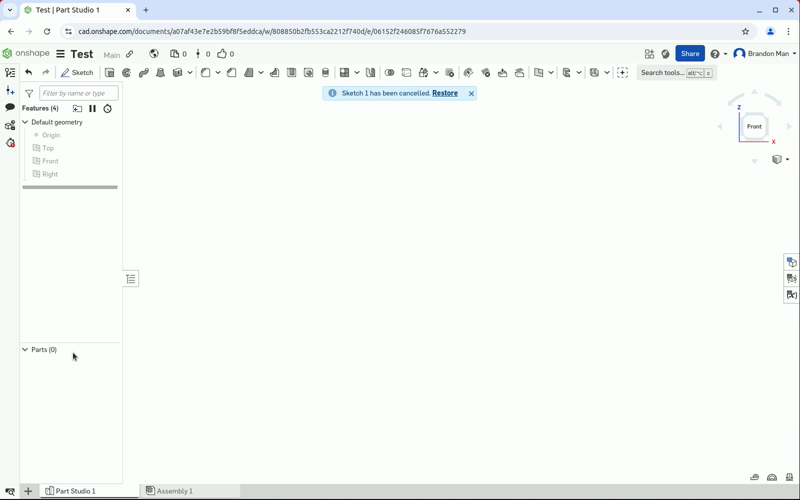
mouse_move(73, 352)
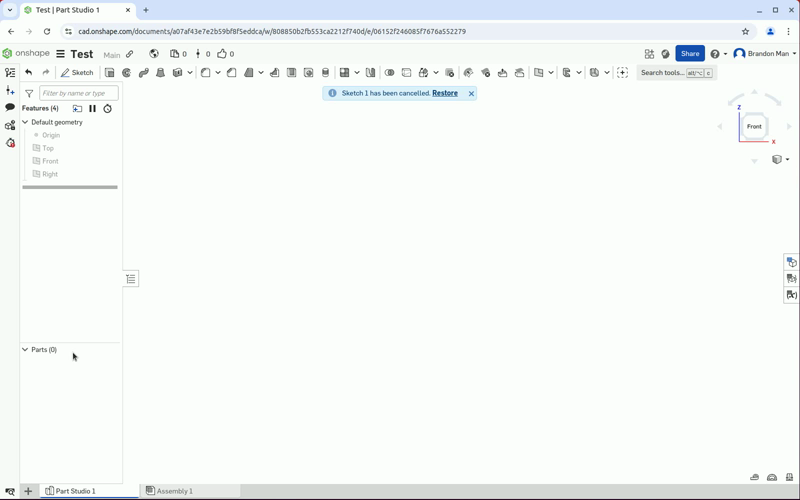
key(shift+y)
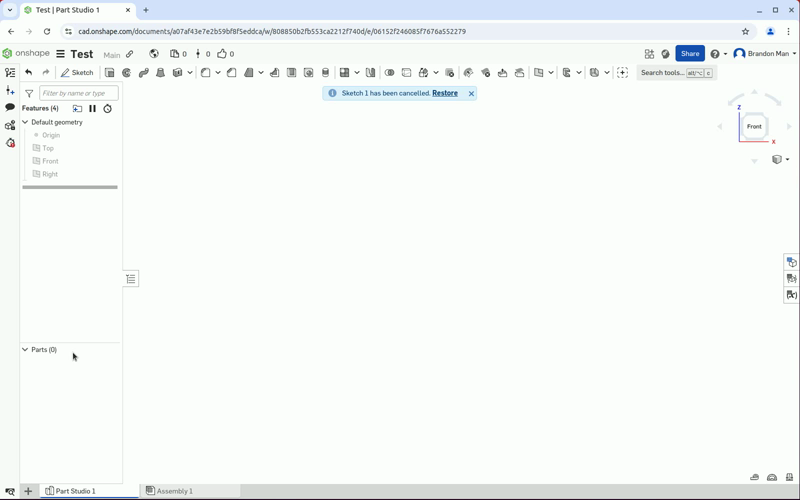
key(shift+s)
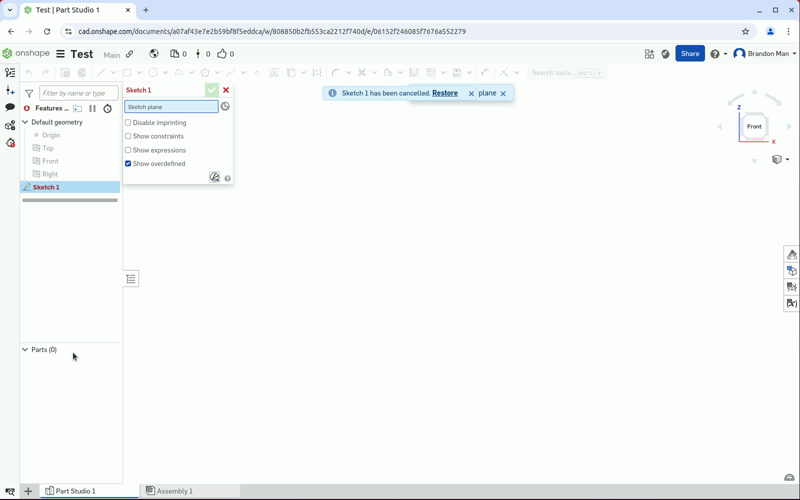
mouse_move(73, 163)
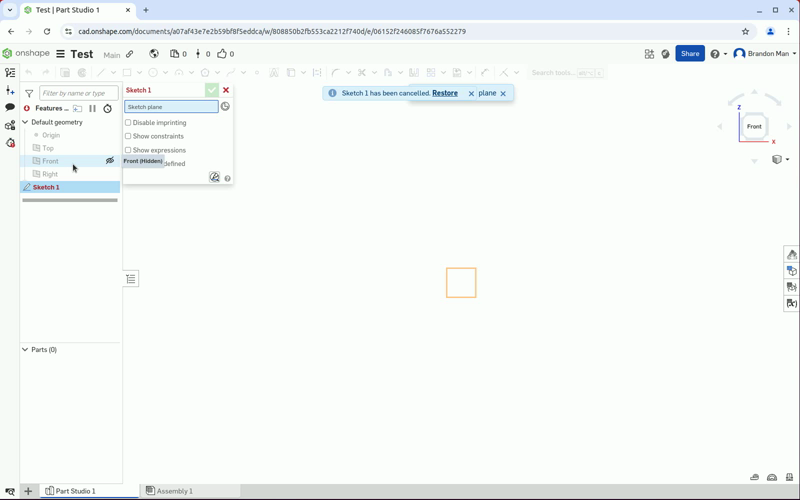
click(73, 163)
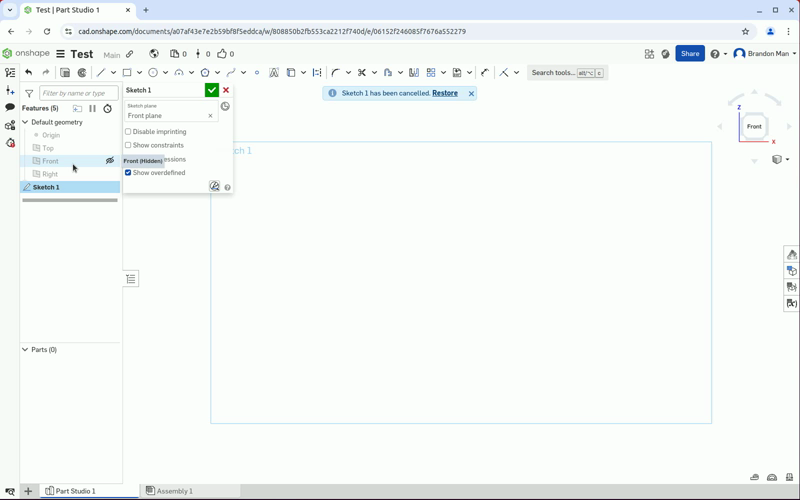
mouse_move(73, 352)
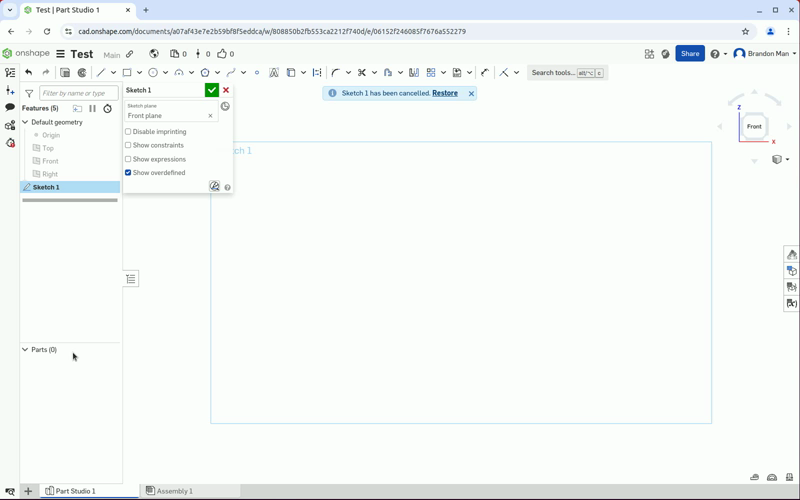
key(y)
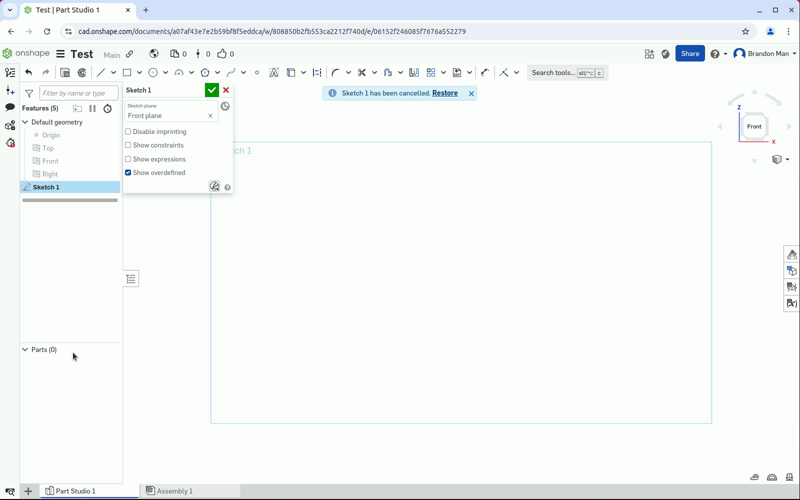
key(l)
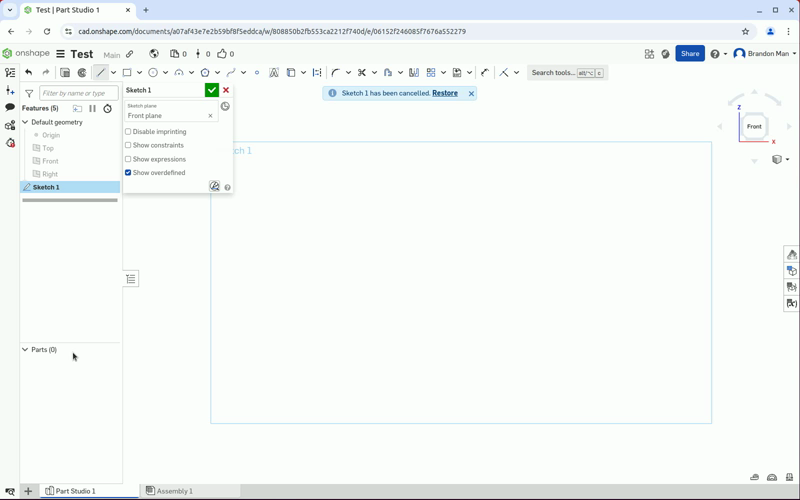
key_down(shift)
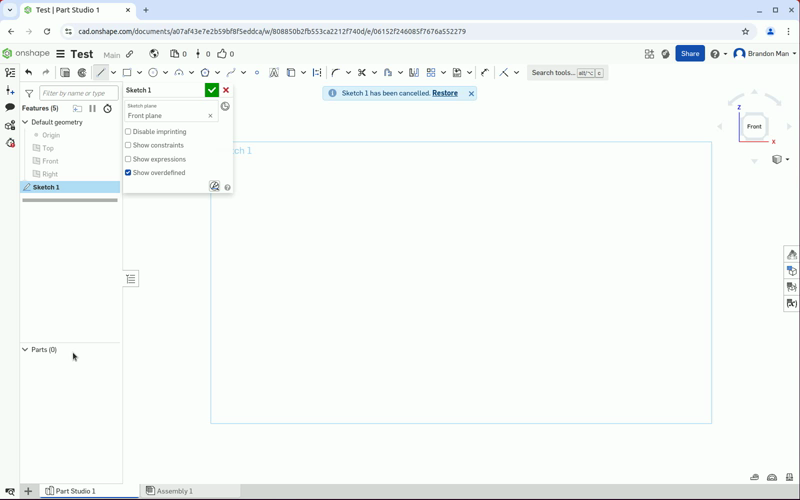
mouse_move(348, 282)
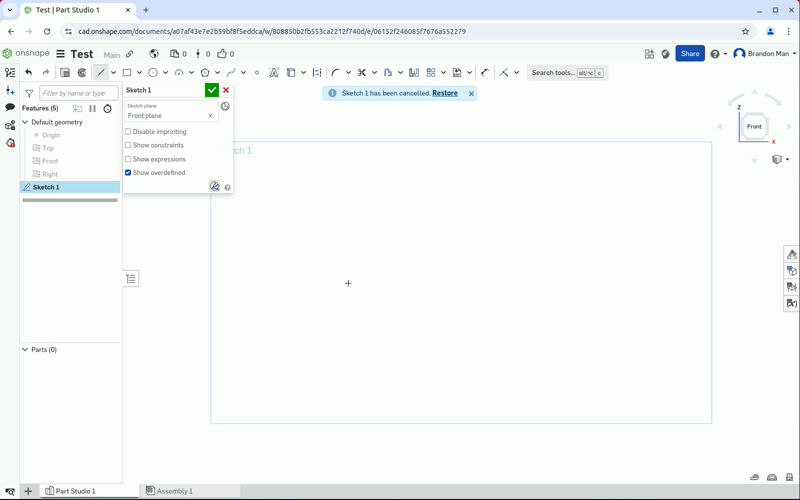
click(348, 282)
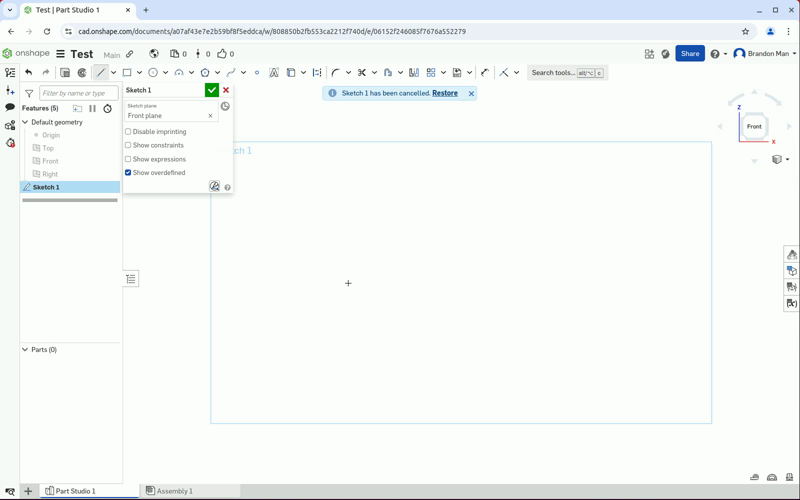
key_up(shift)
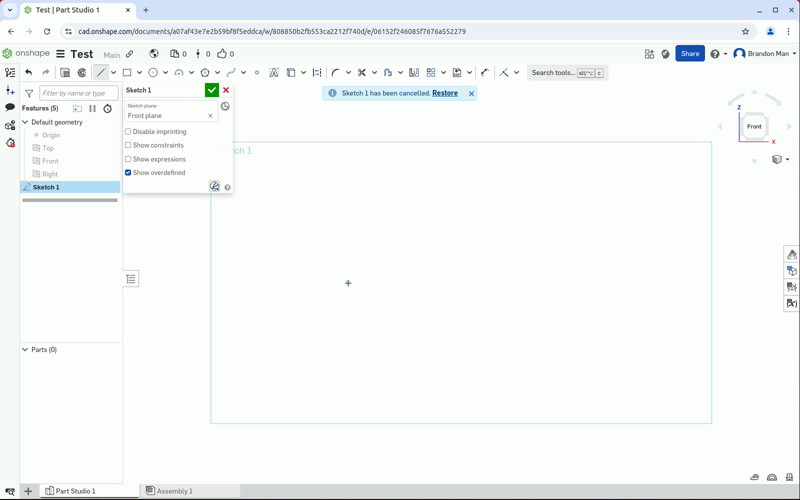
key_down(shift)
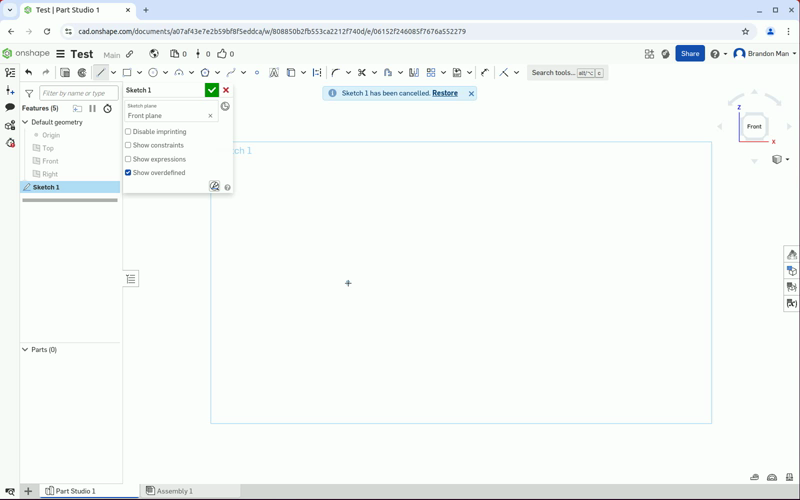
mouse_move(460, 282)
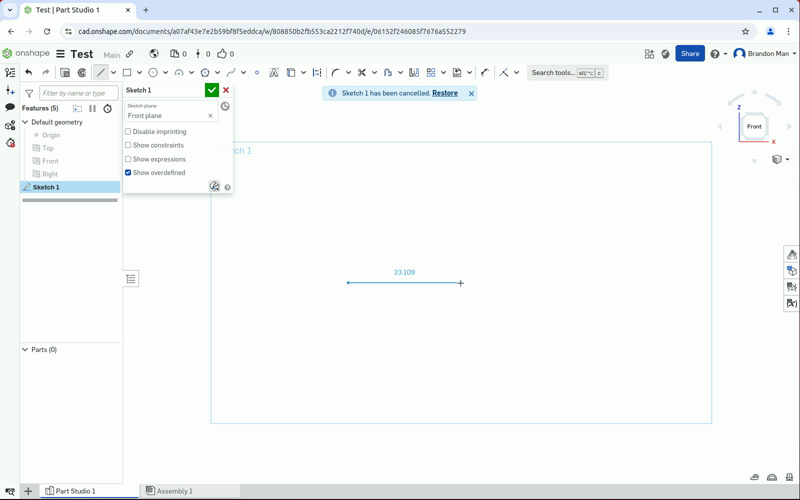
click(460, 282)
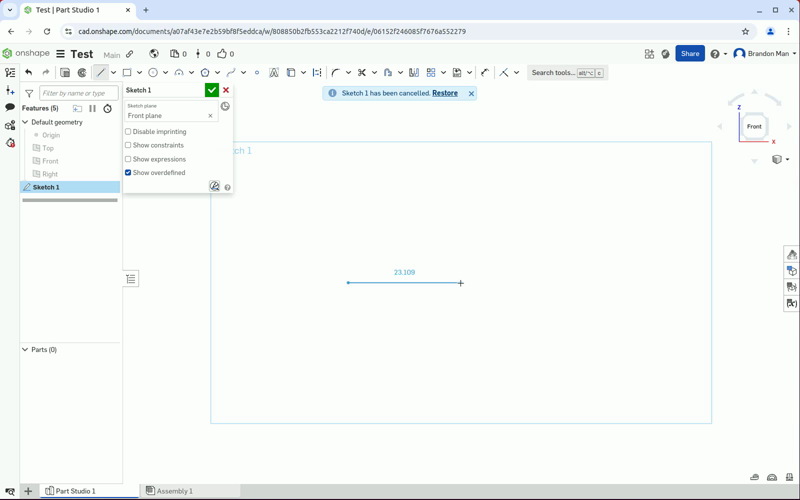
key_up(shift)
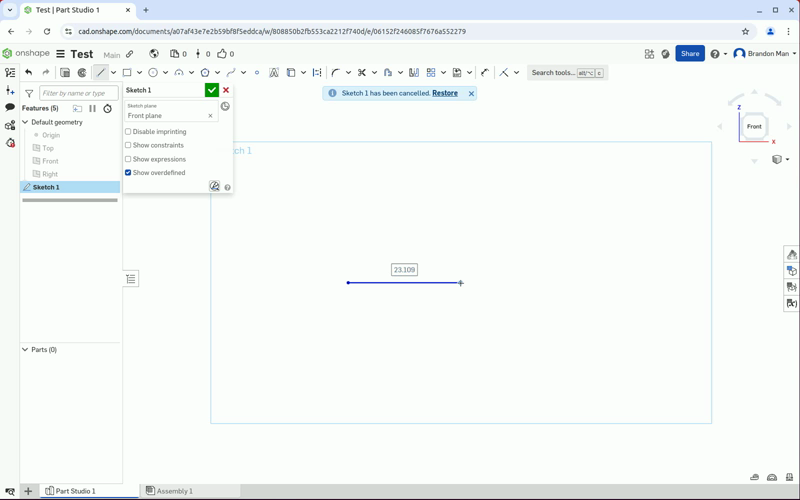
key_down(shift)
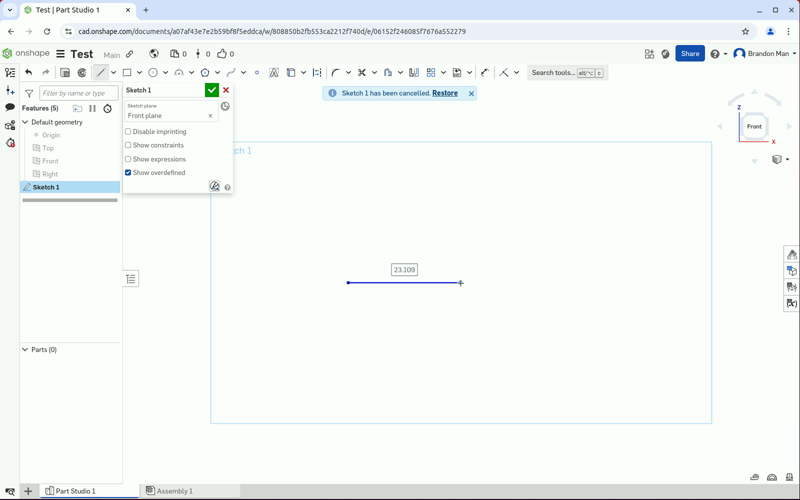
mouse_move(460, 170)
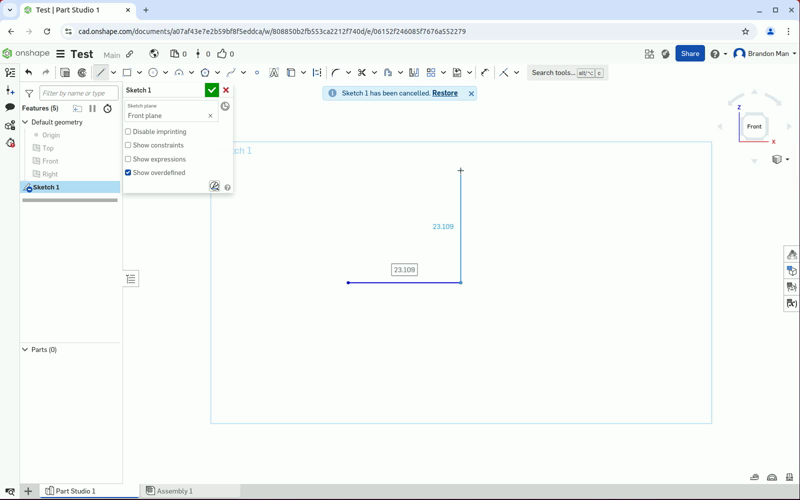
click(460, 170)
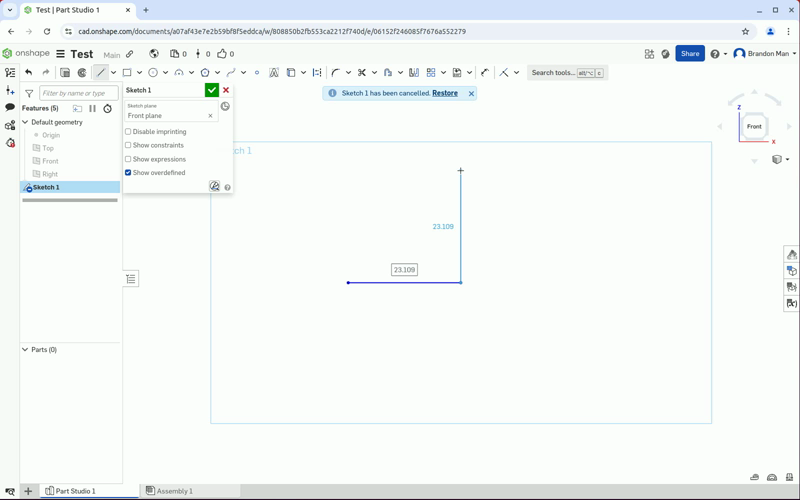
key_up(shift)
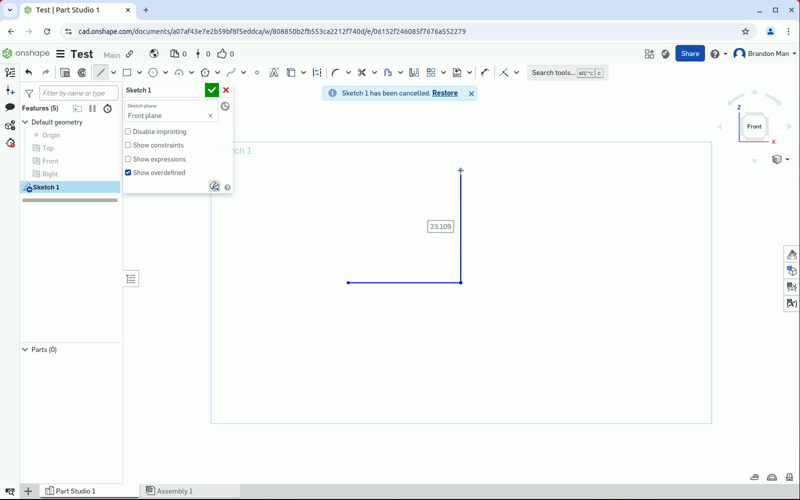
key_down(shift)
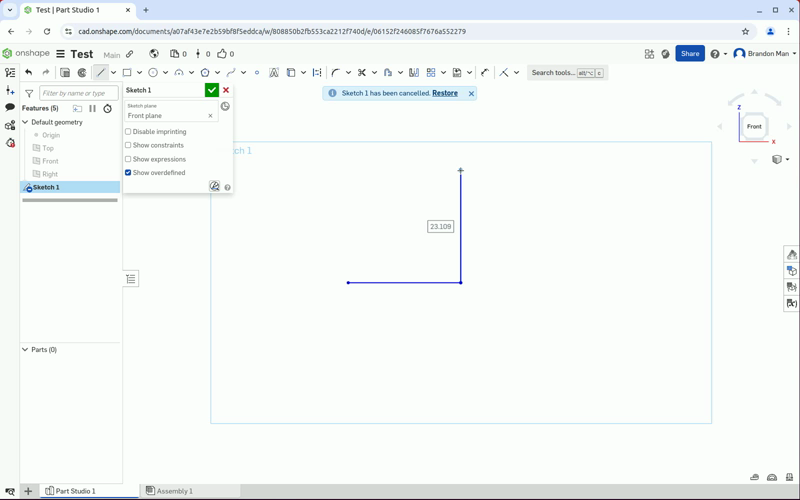
mouse_move(348, 170)
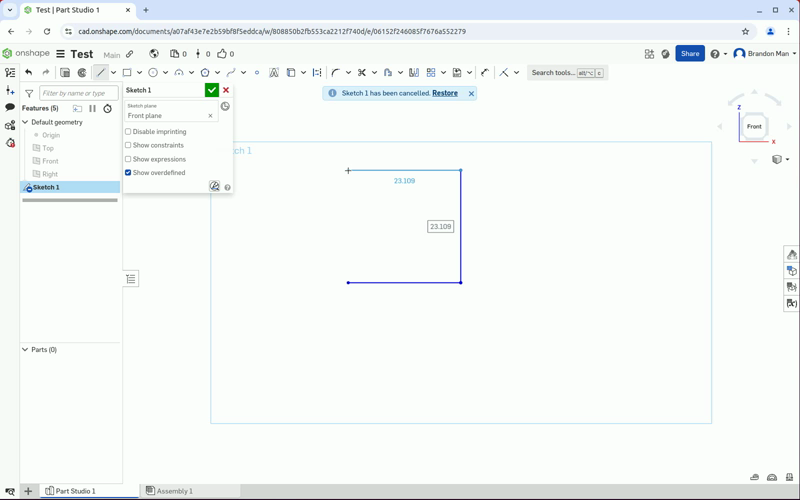
click(348, 170)
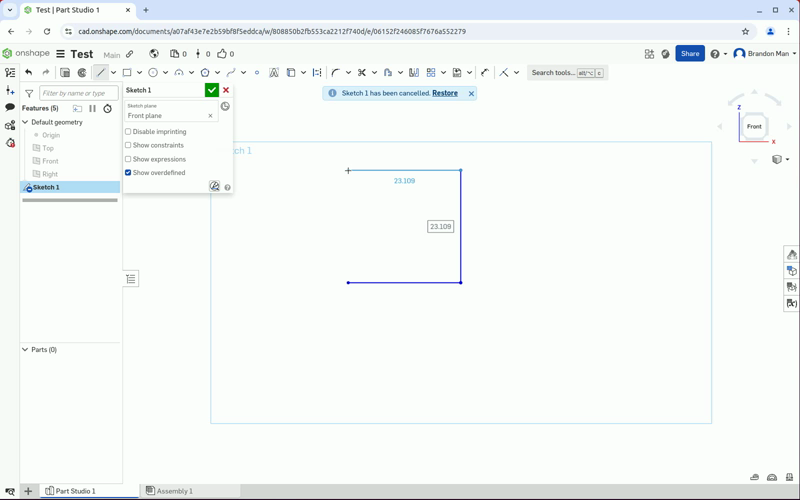
key_up(shift)
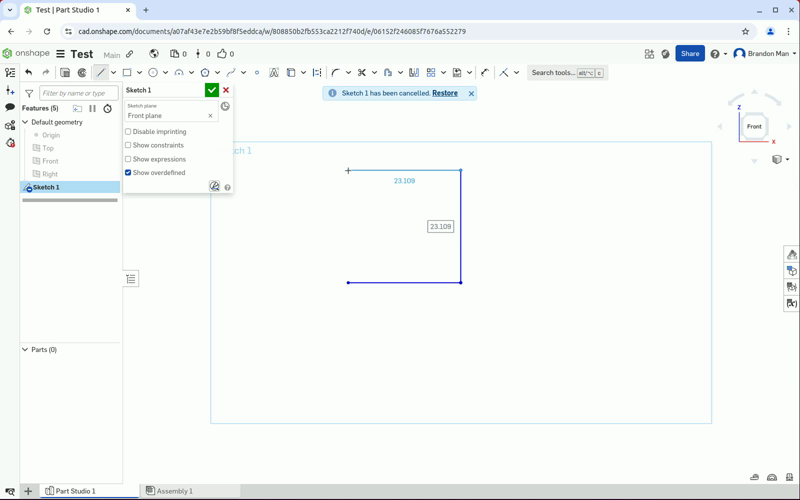
key_down(shift)
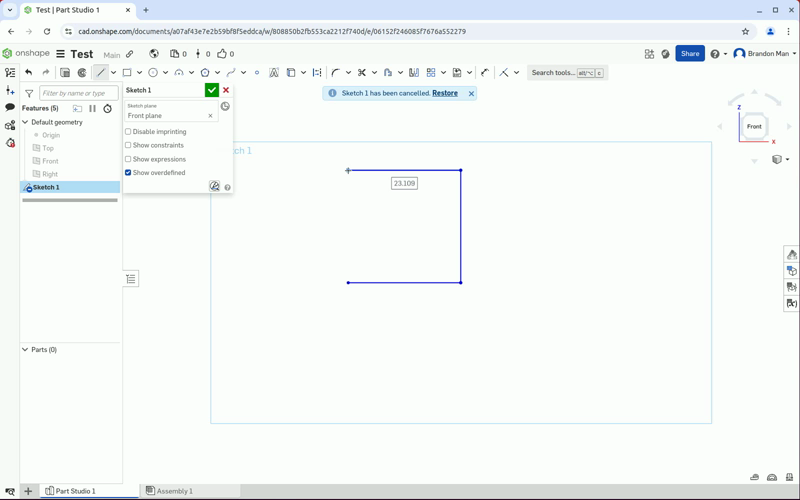
mouse_move(348, 282)
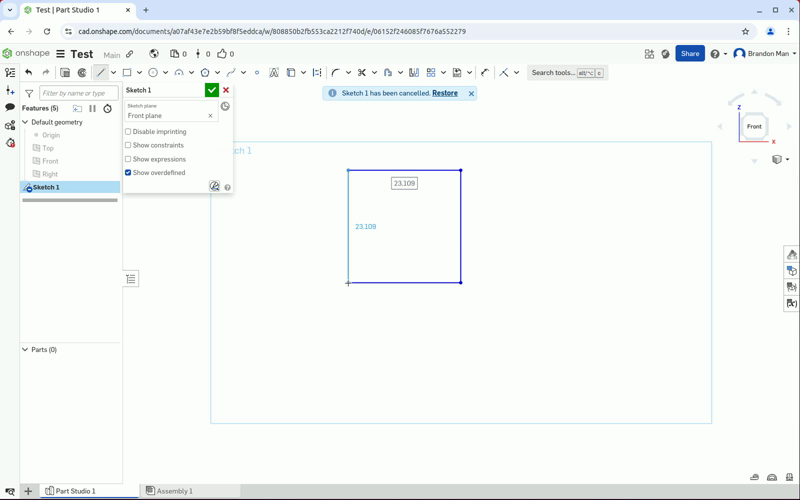
key_up(shift)
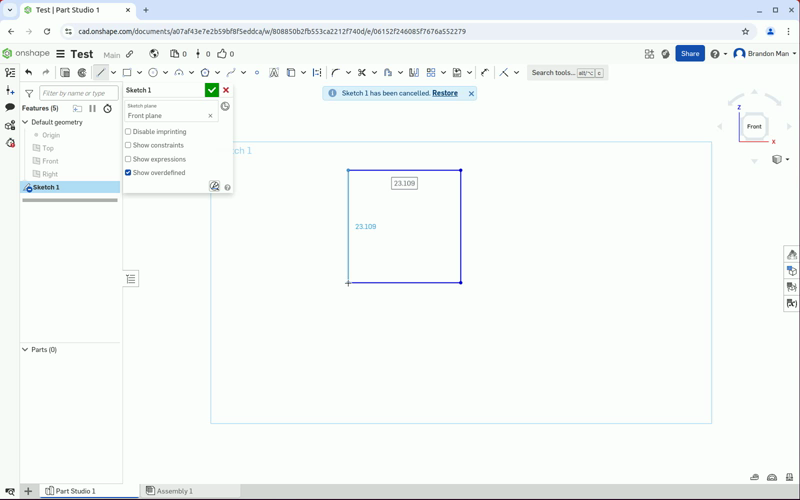
click(348, 282)
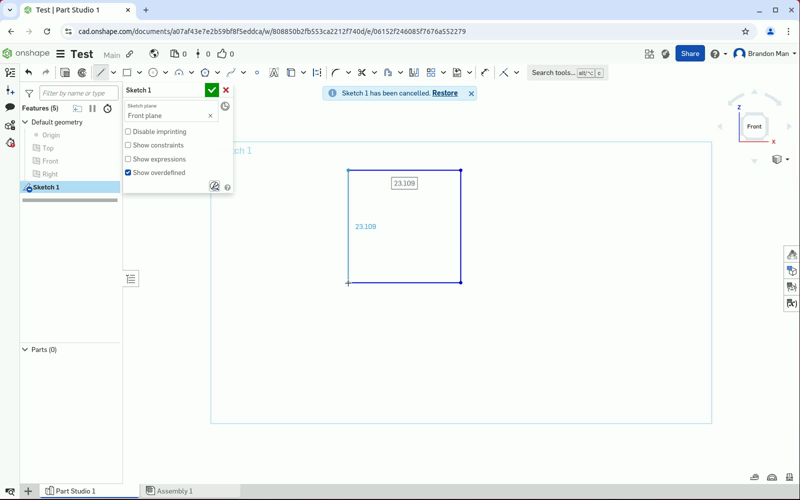
key(esc)
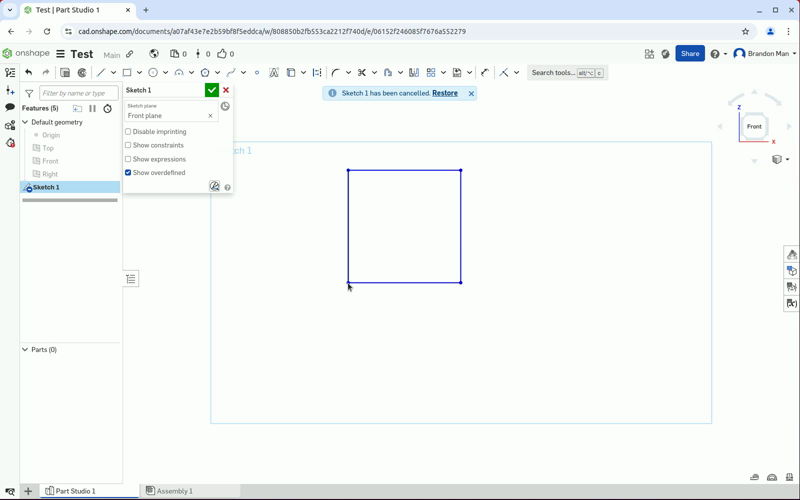
mouse_move(386, 222)
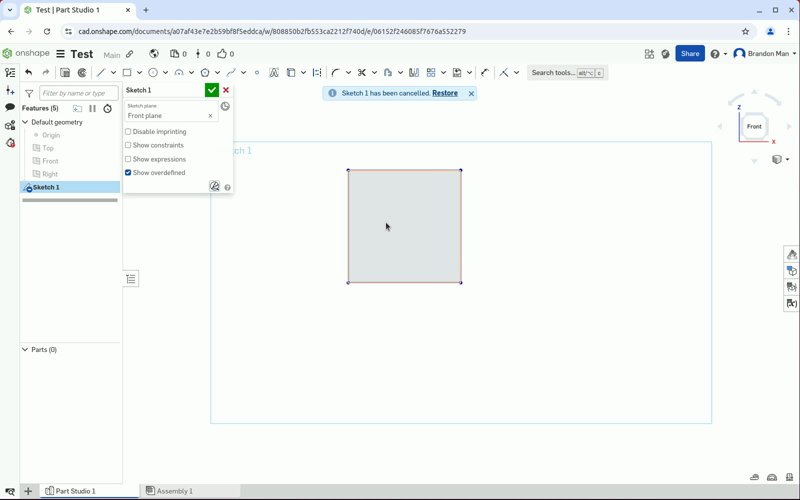
click(386, 222)
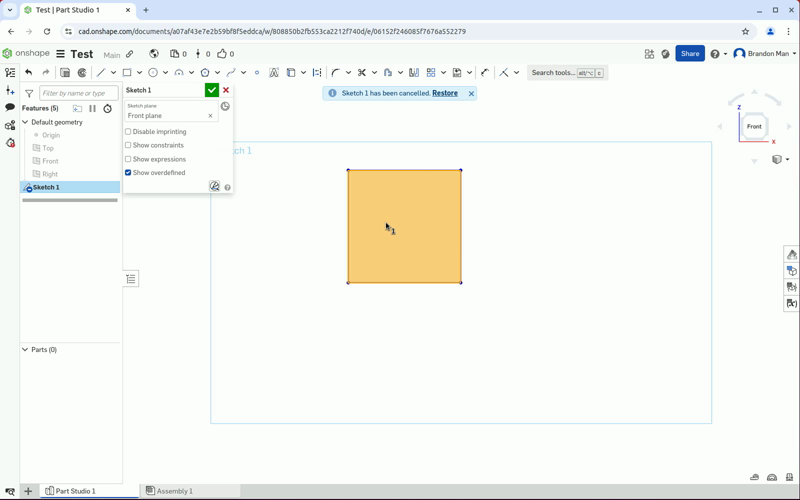
mouse_move(73, 352)
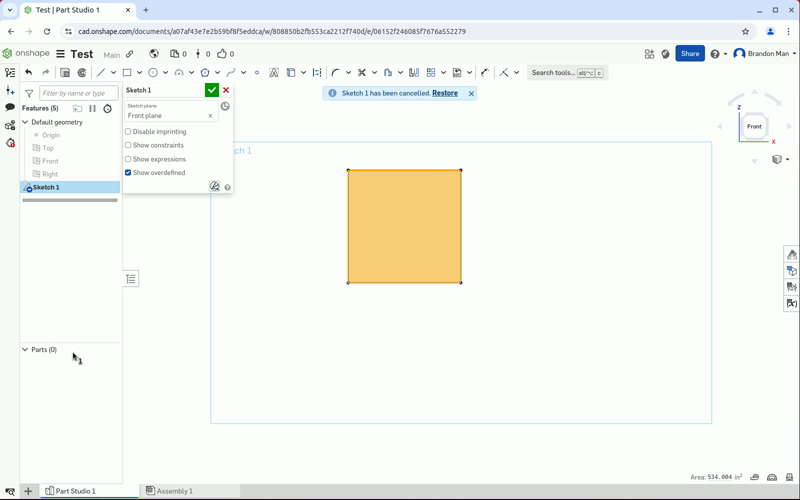
key(shift+y)
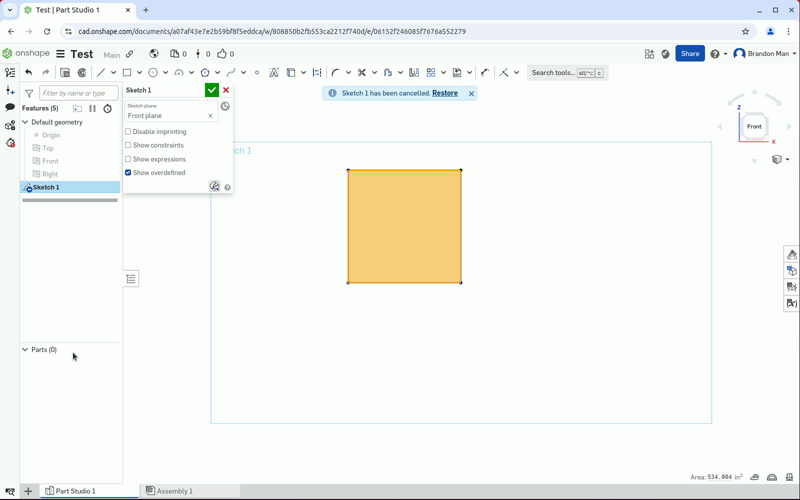
key(shift+e)
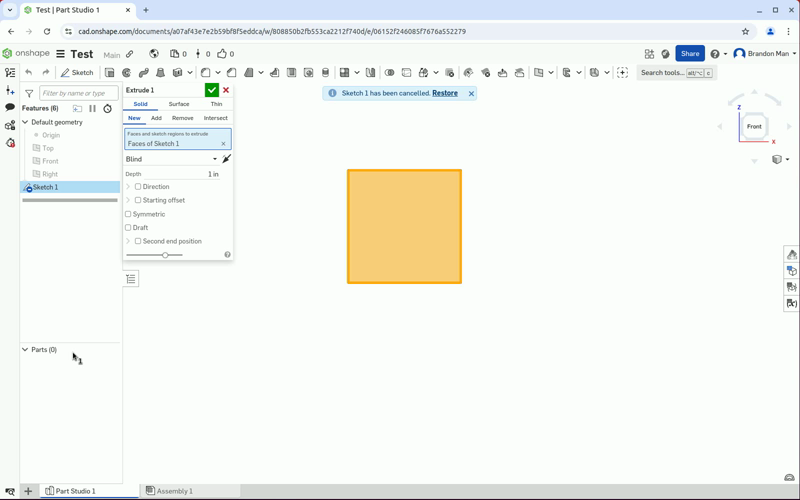
mouse_move(143, 106)
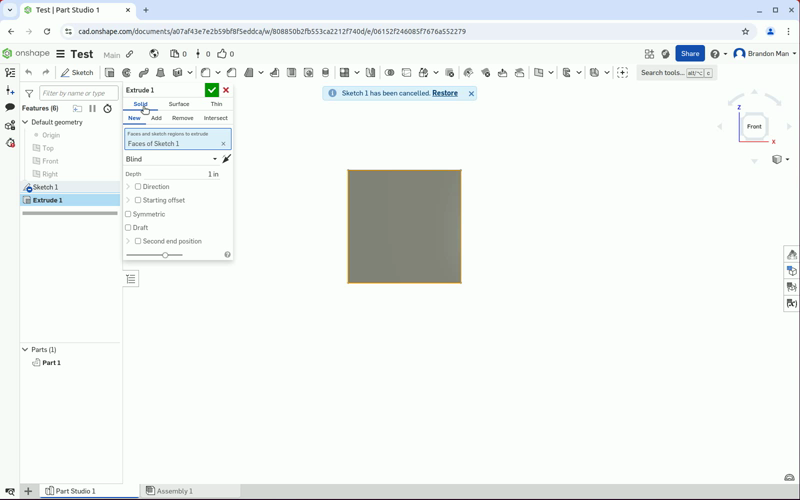
click(143, 106)
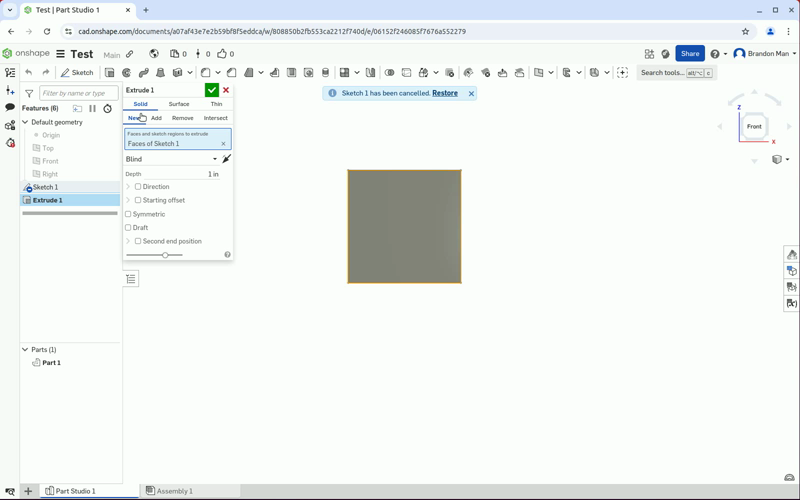
mouse_move(137, 120)
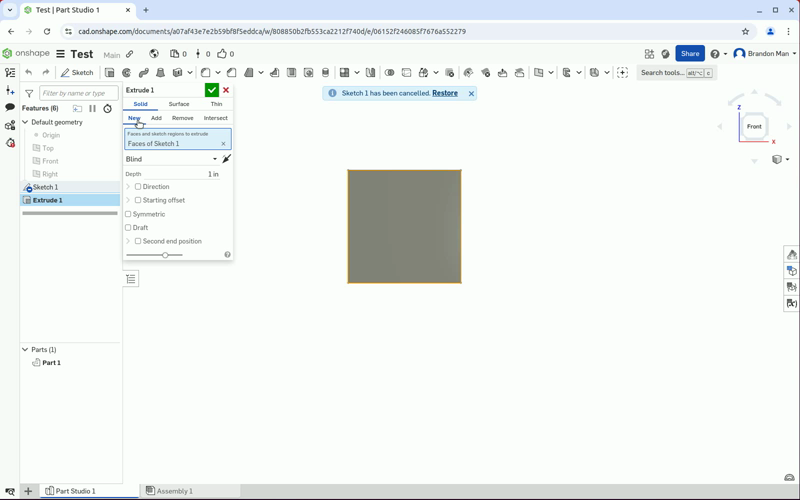
click(137, 120)
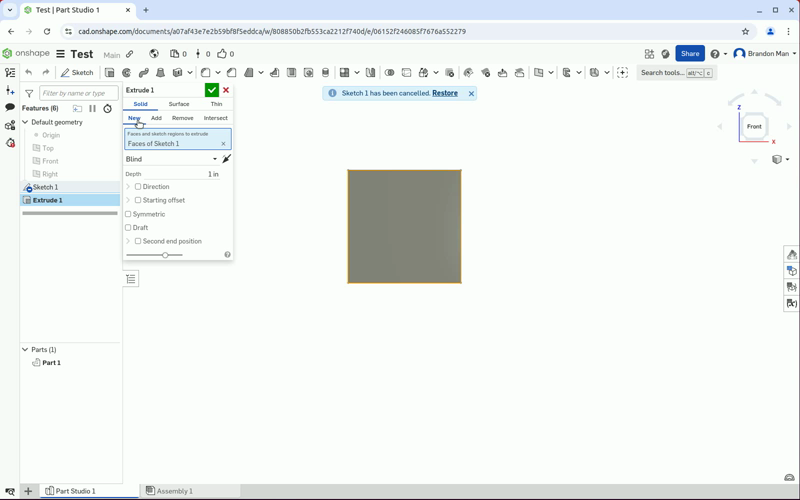
key(tab, 4)
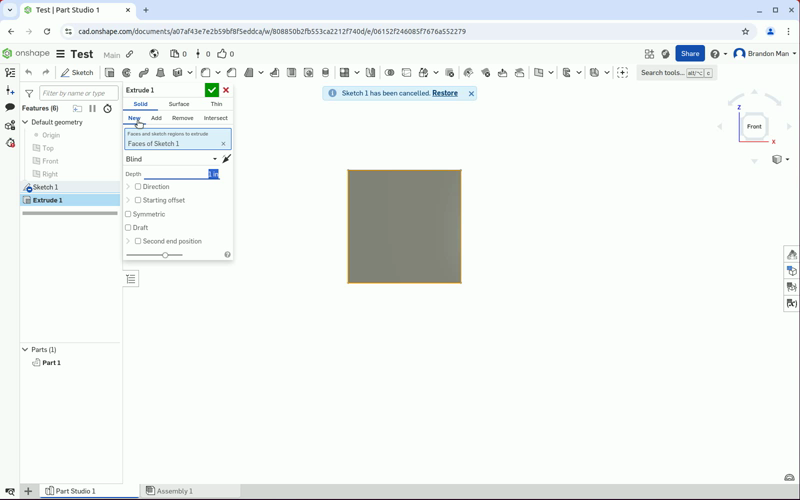
text(23.108)
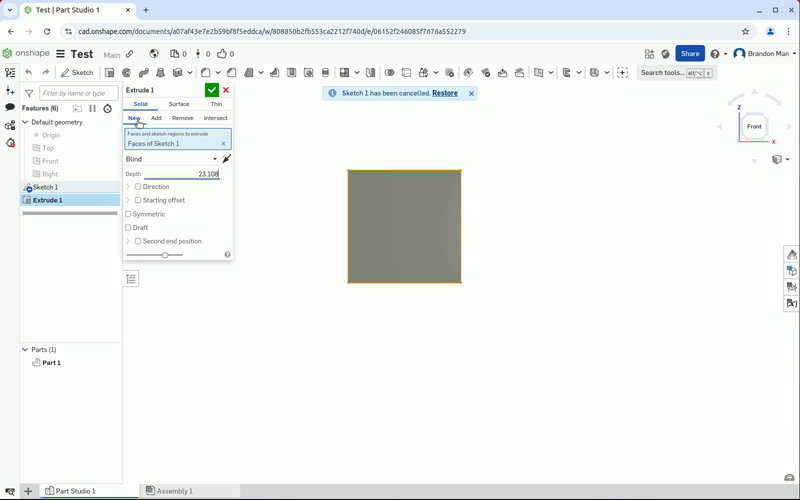
key(enter)
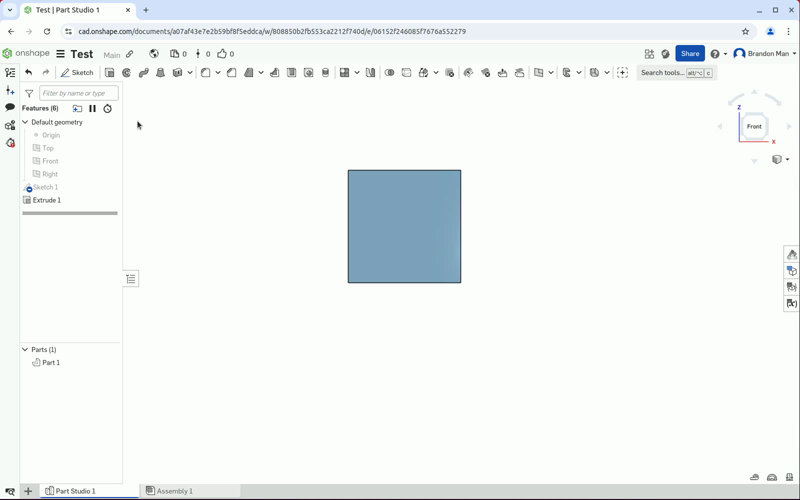
key(shift+h)
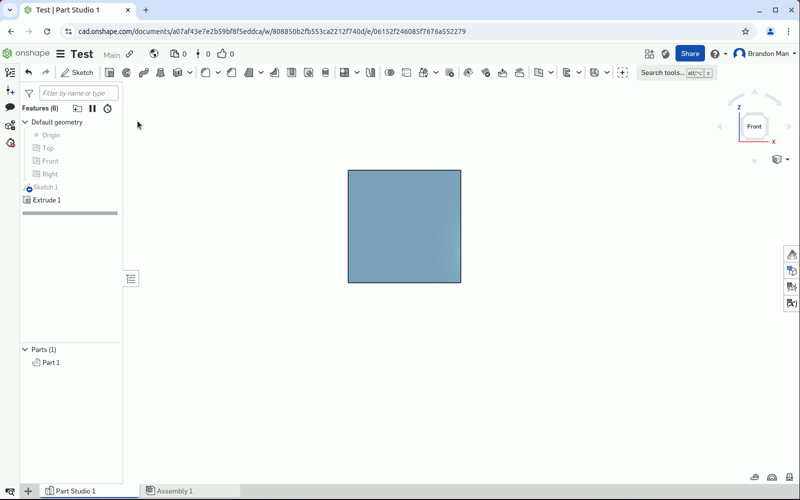
key(shift+h)
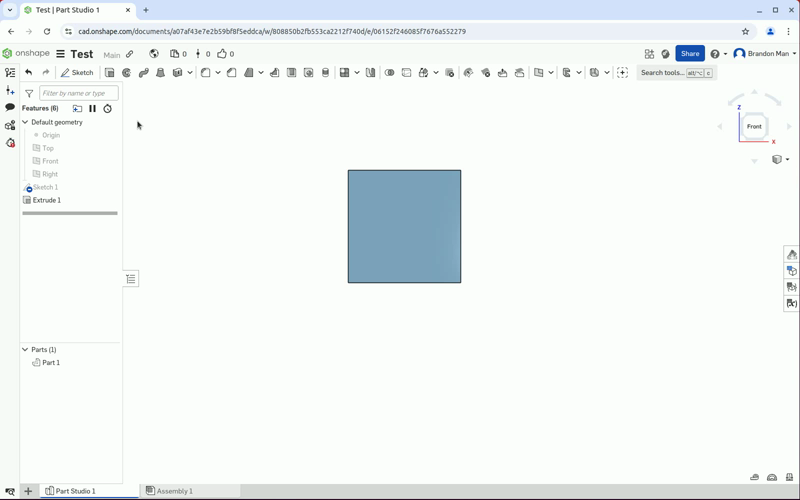
mouse_move(73, 189)
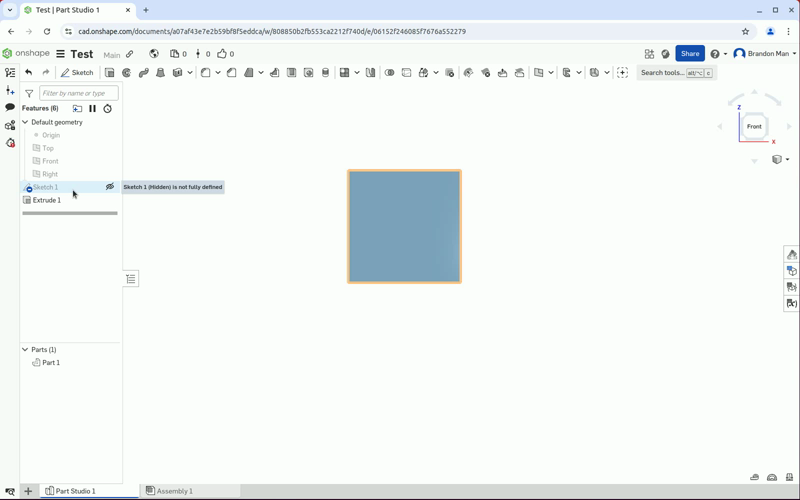
click(73, 189)
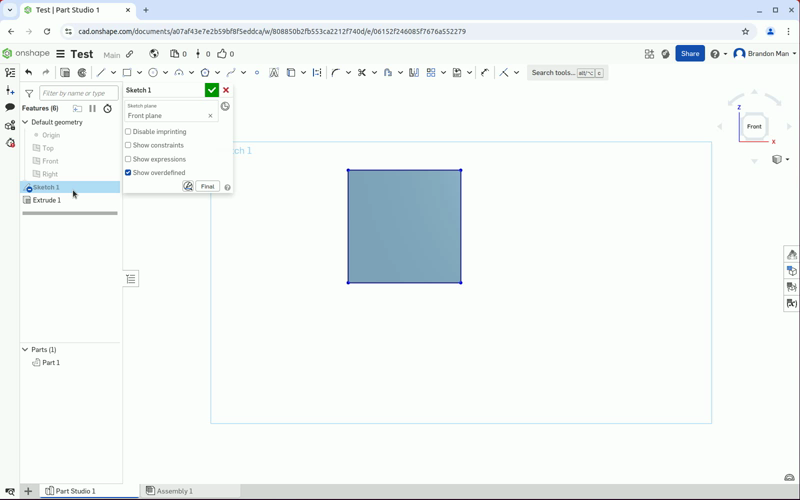
mouse_move(229, 92)
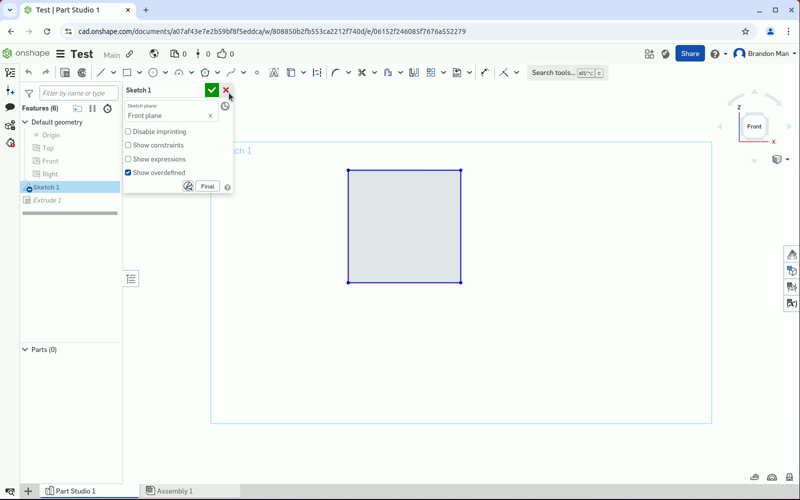
click(229, 92)
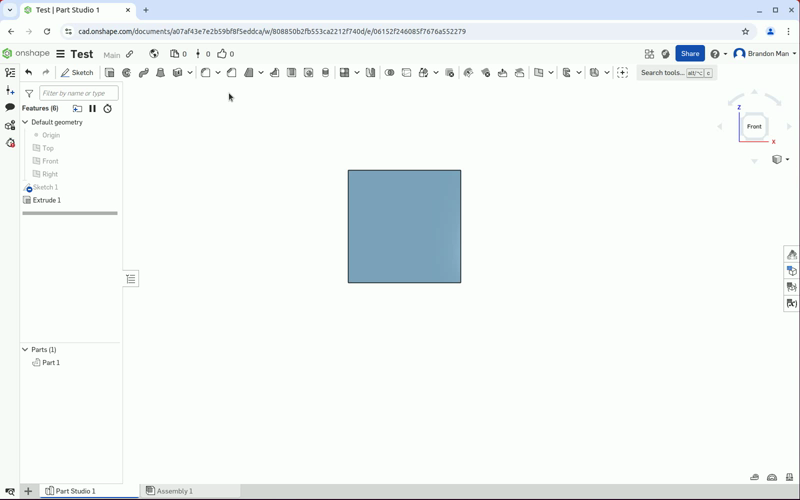
mouse_move(541, 75)
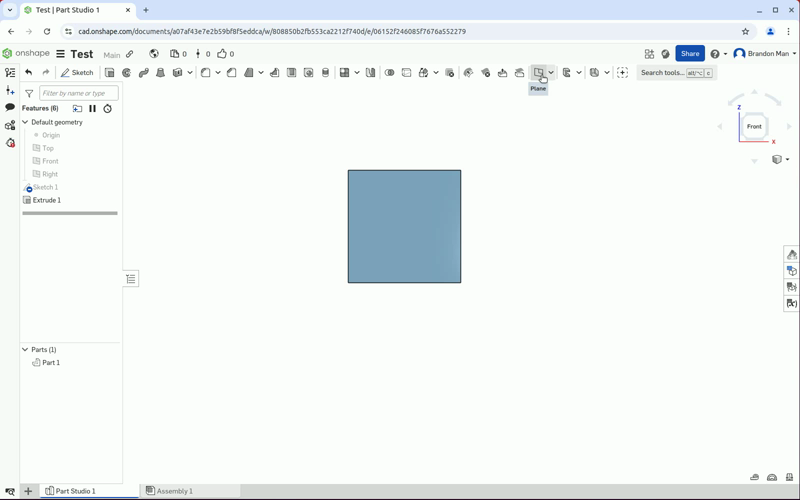
click(541, 75)
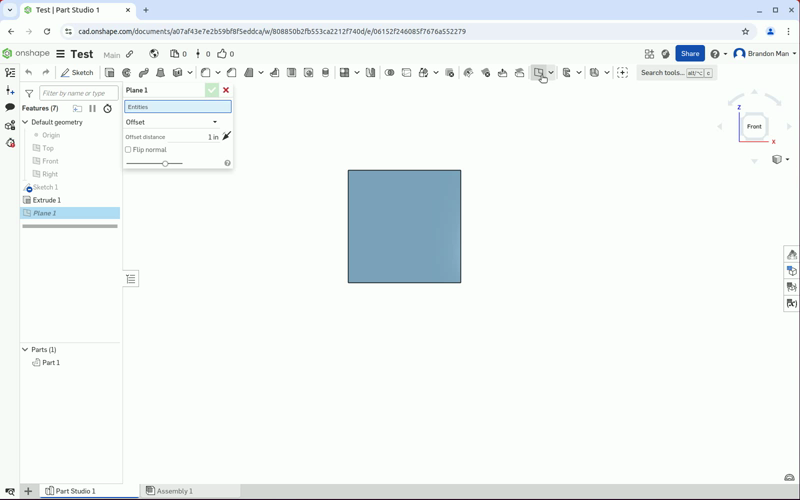
mouse_move(73, 163)
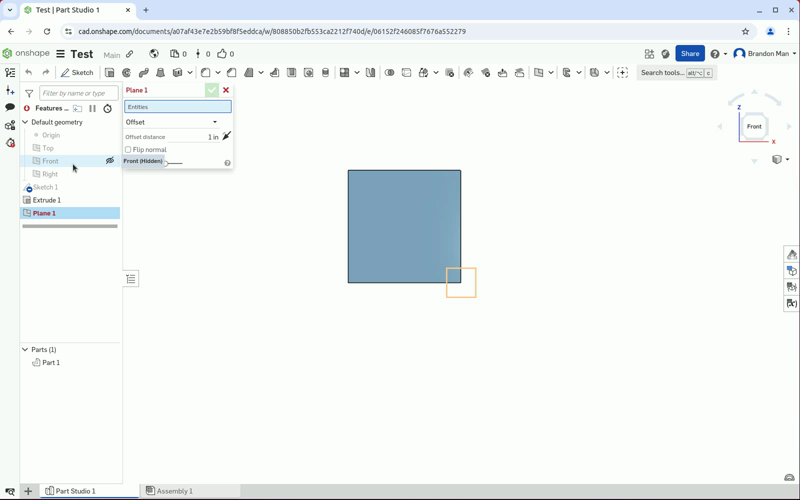
click(73, 163)
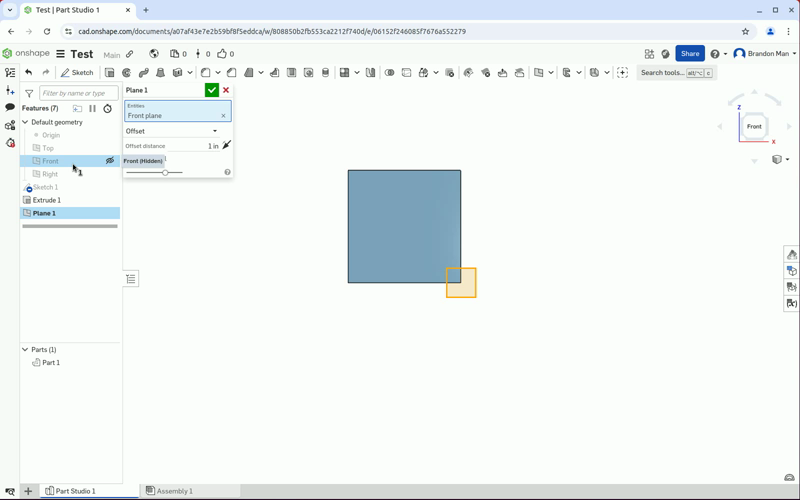
key(tab, 2)
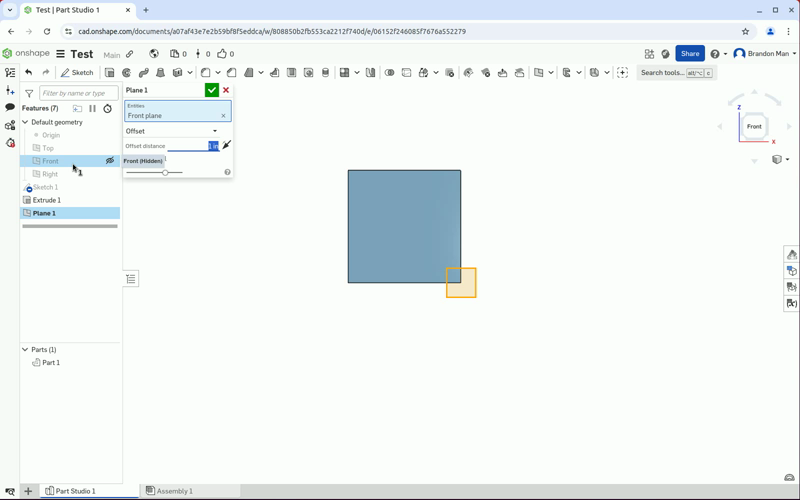
text(23.108)
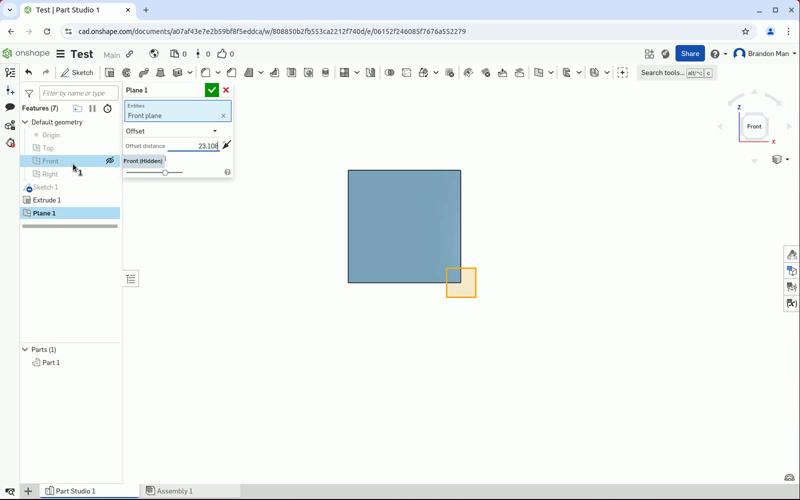
key(enter, 2)
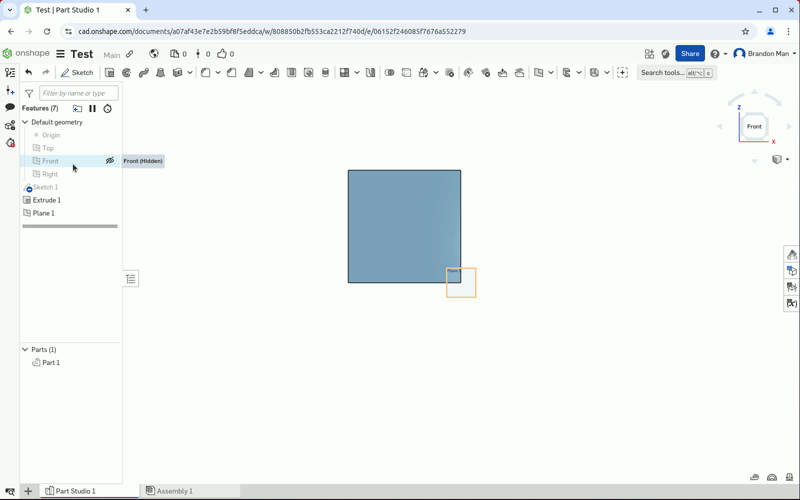
key(shift+s)
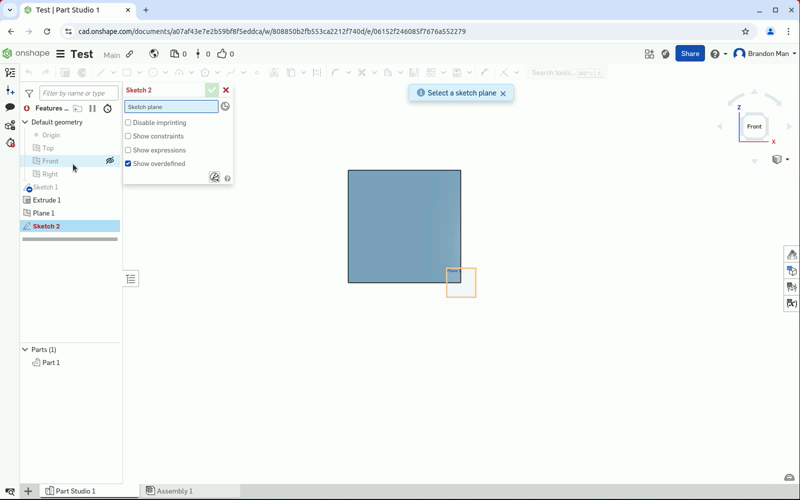
mouse_move(73, 215)
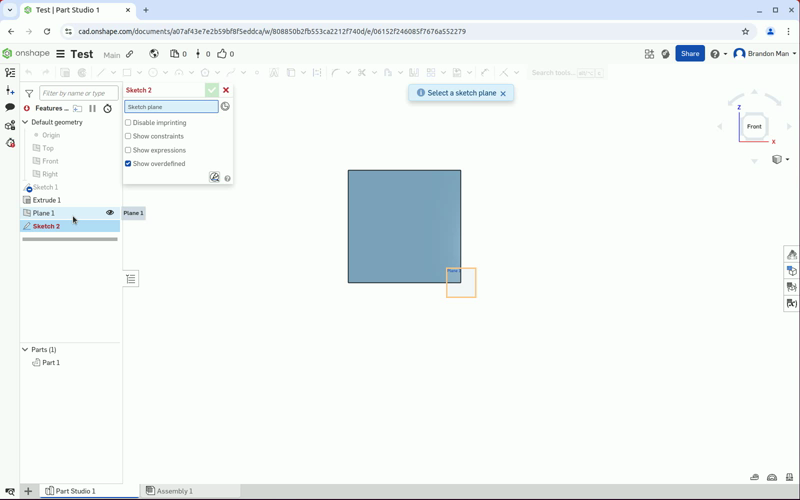
click(73, 215)
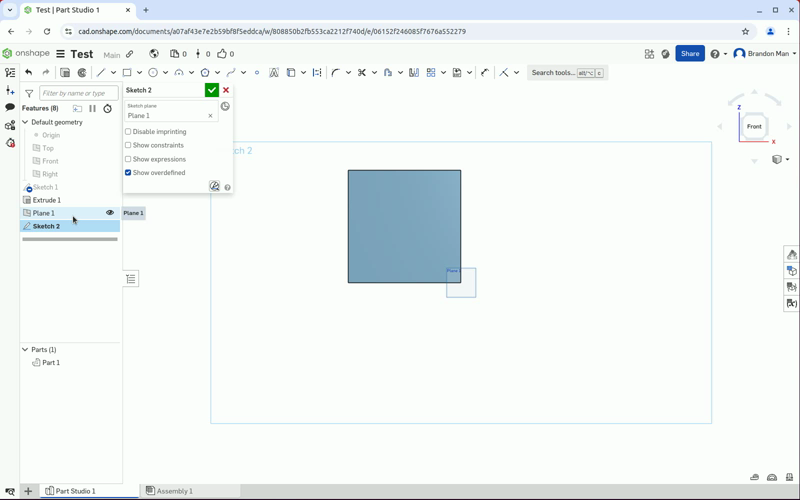
mouse_move(73, 352)
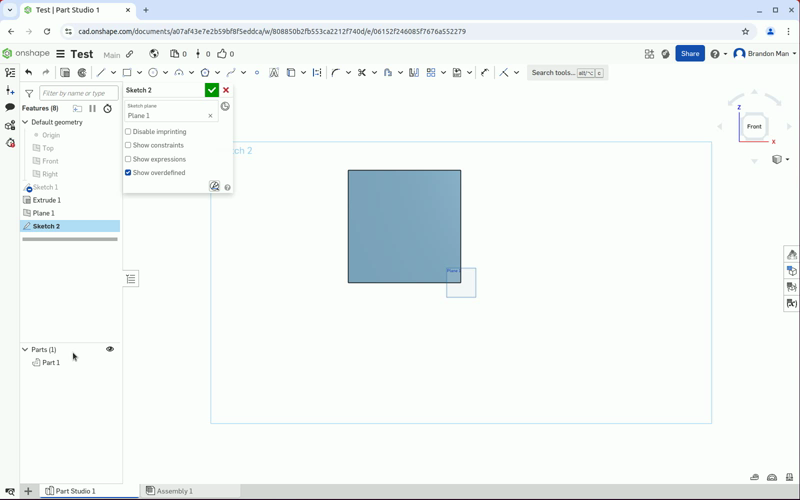
key(y)
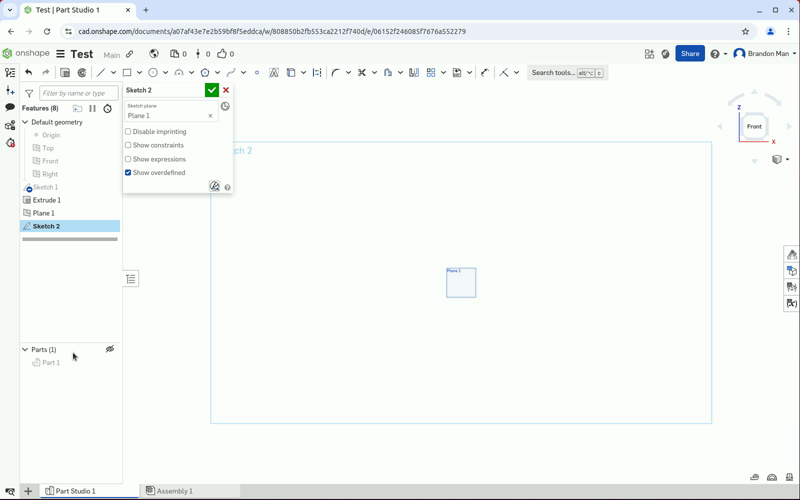
key(l)
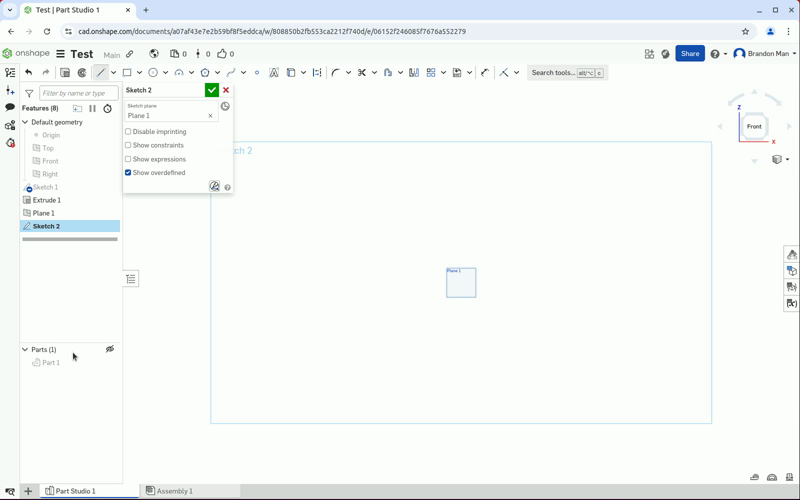
key_down(shift)
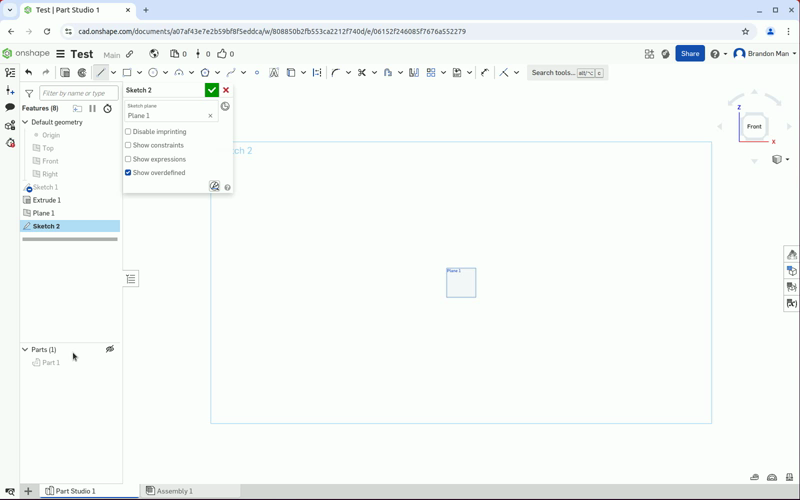
mouse_move(348, 251)
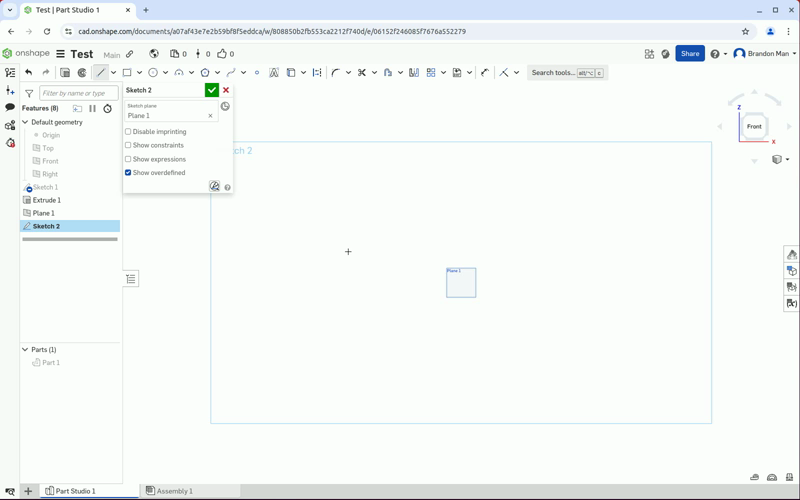
click(348, 251)
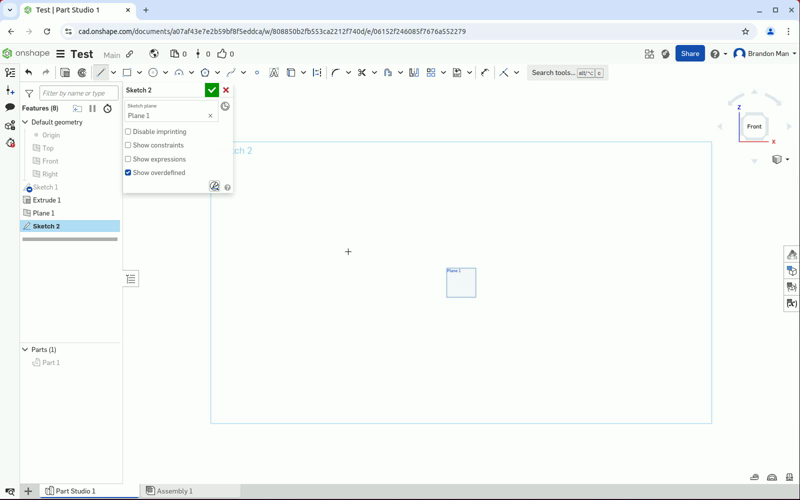
key_up(shift)
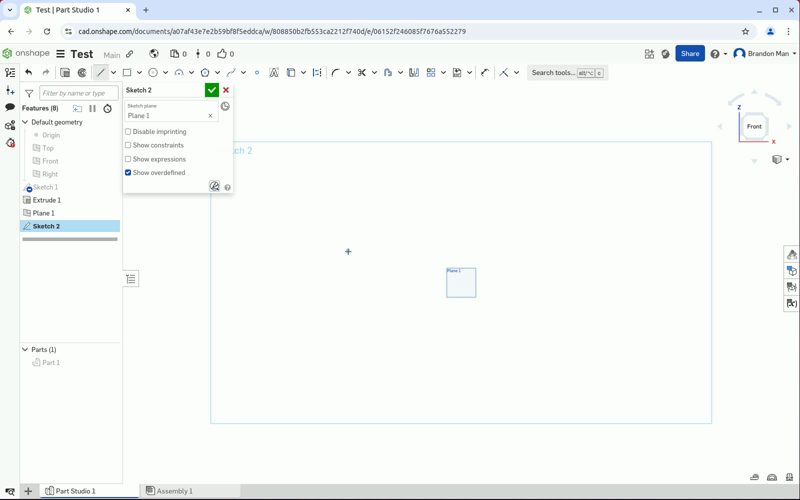
key_down(shift)
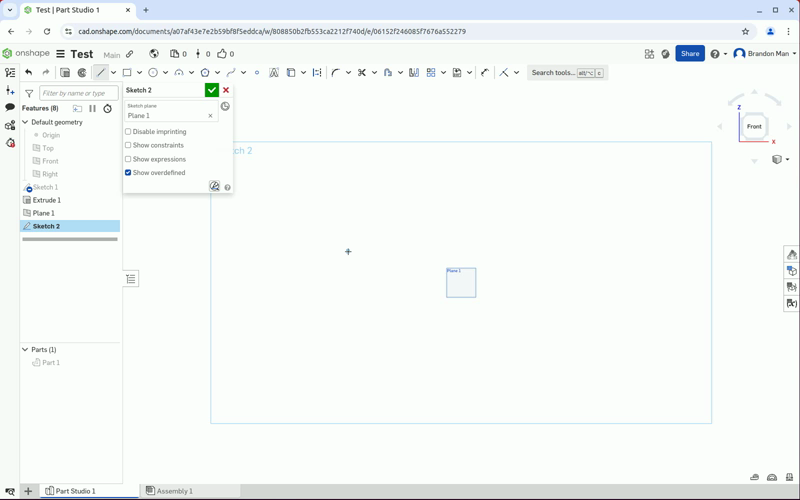
mouse_move(460, 251)
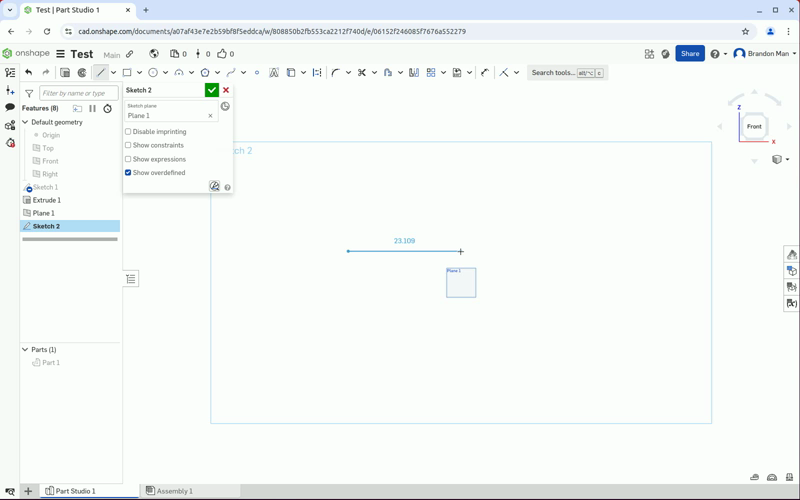
click(460, 251)
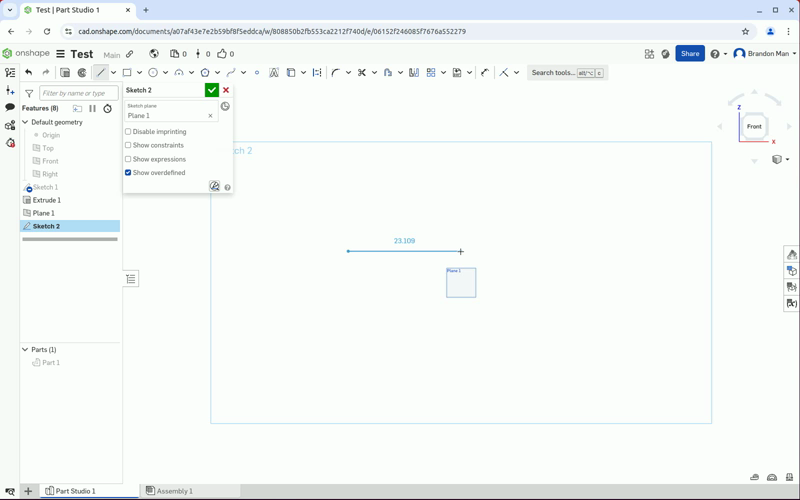
key_up(shift)
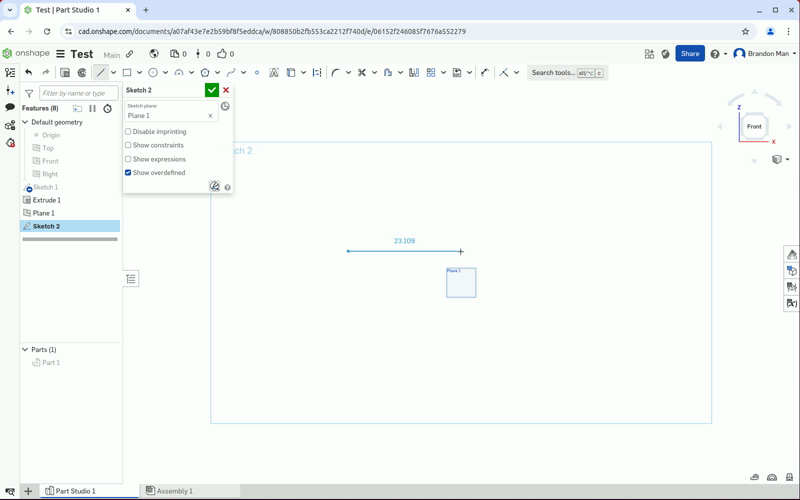
key_down(shift)
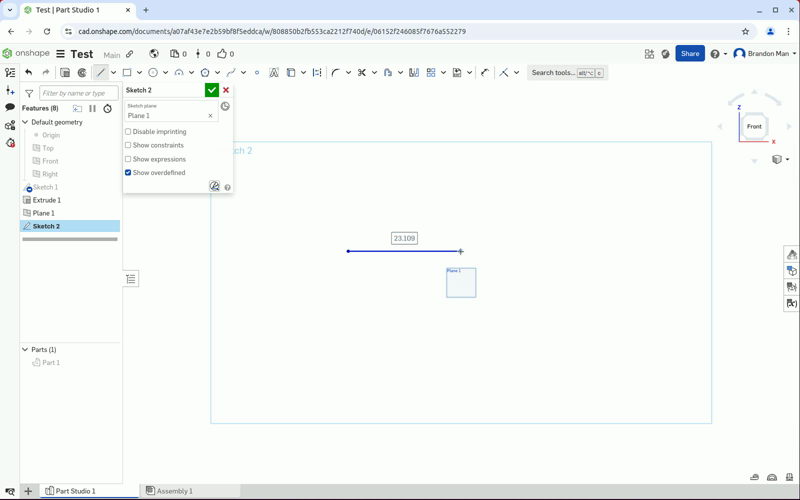
mouse_move(460, 170)
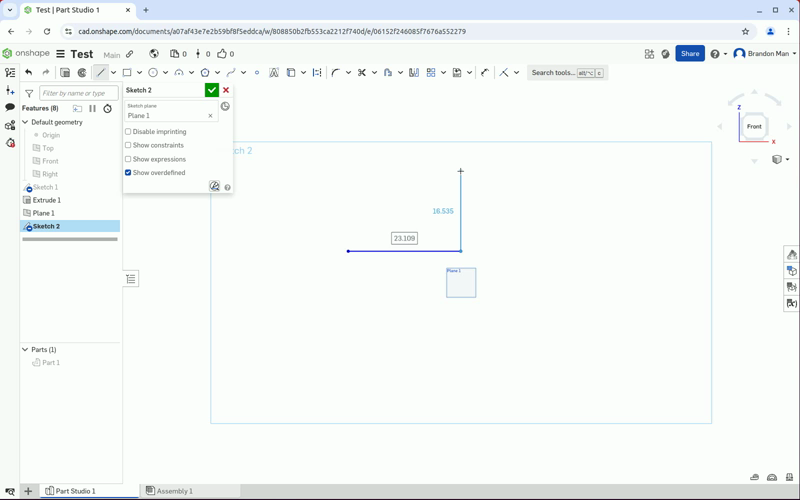
click(460, 170)
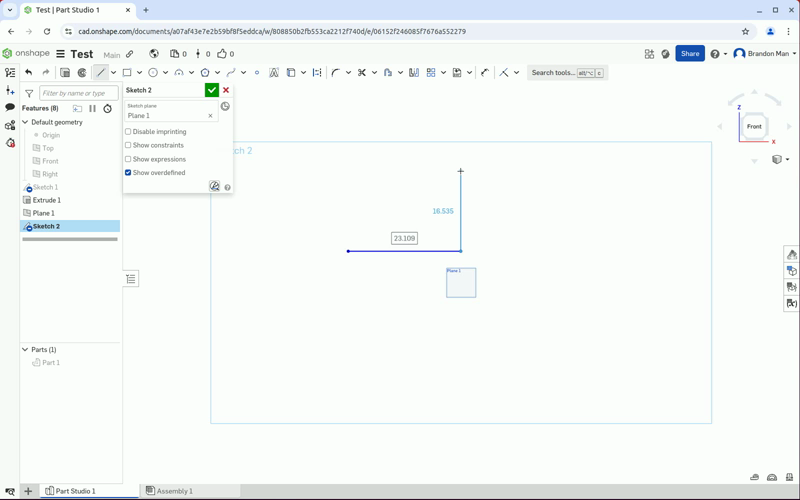
key_up(shift)
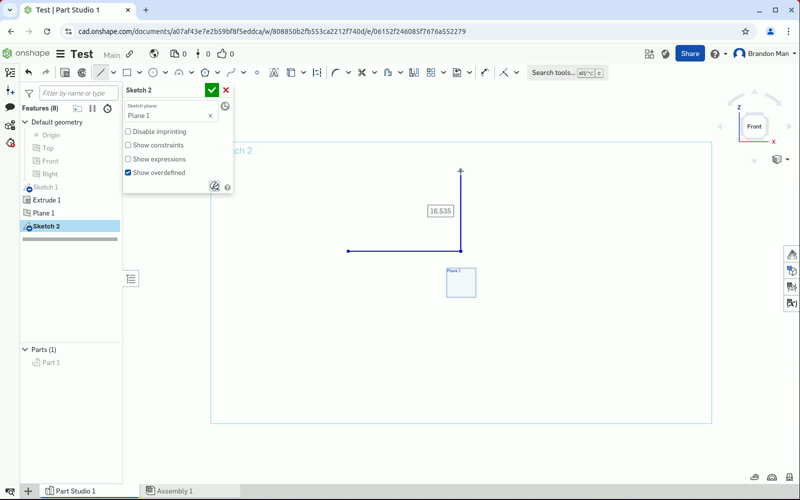
key_down(shift)
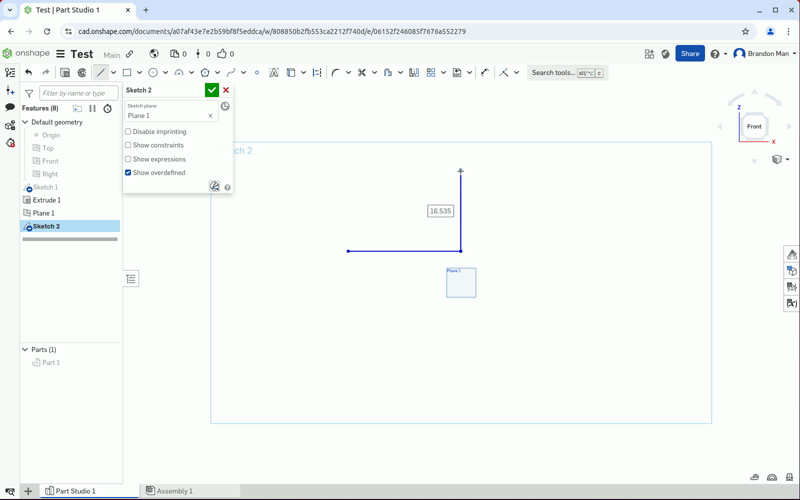
mouse_move(490, 170)
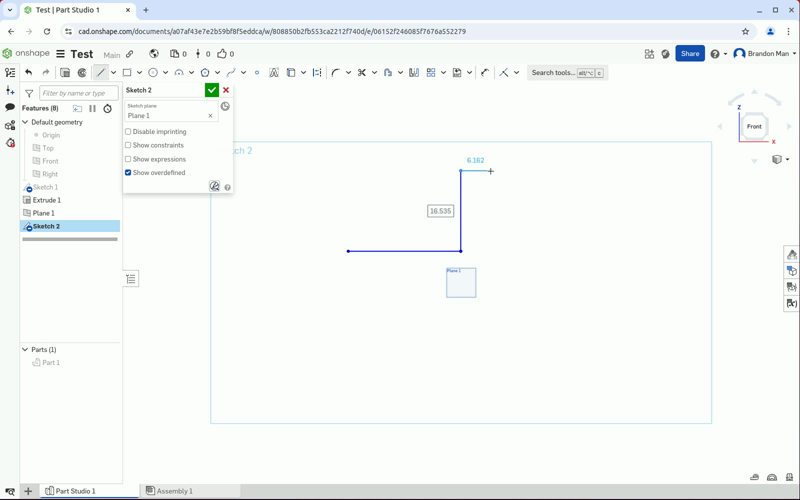
mouse_move(432, 170)
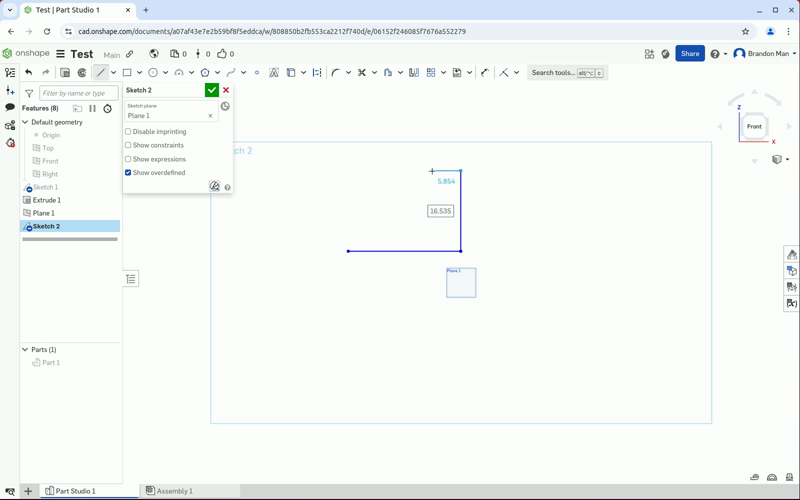
click(432, 170)
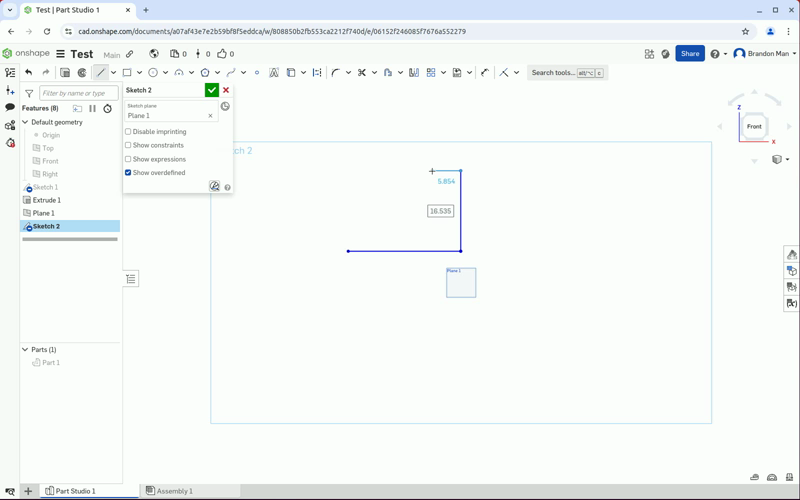
key_up(shift)
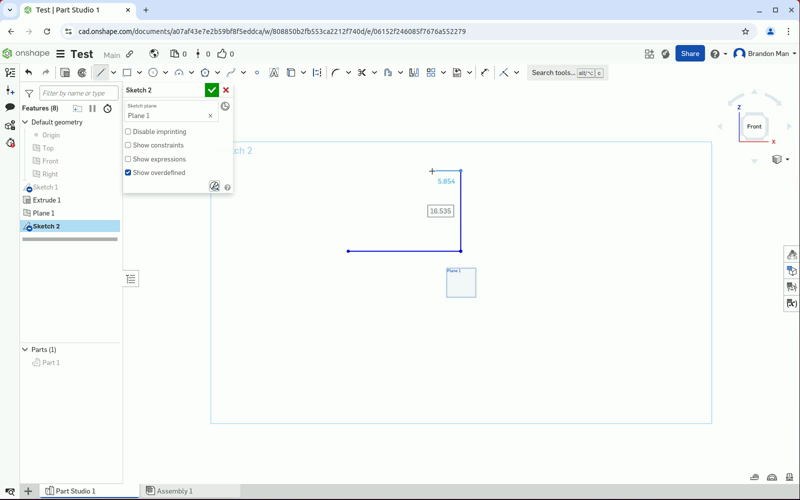
key_down(shift)
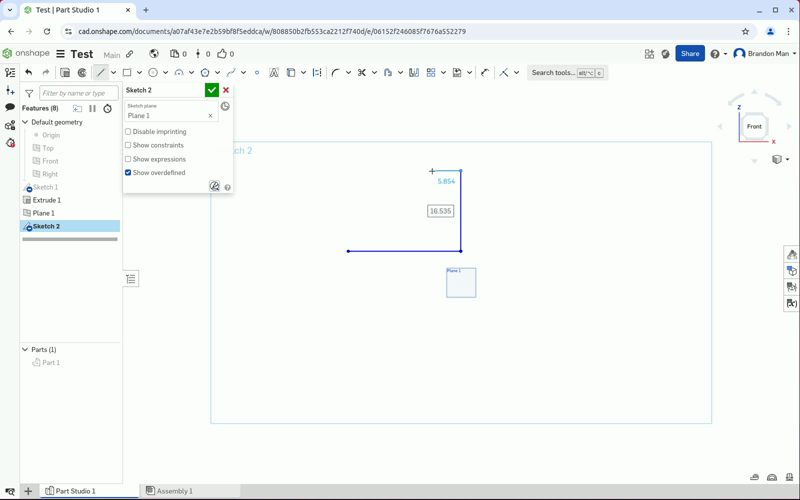
mouse_move(462, 170)
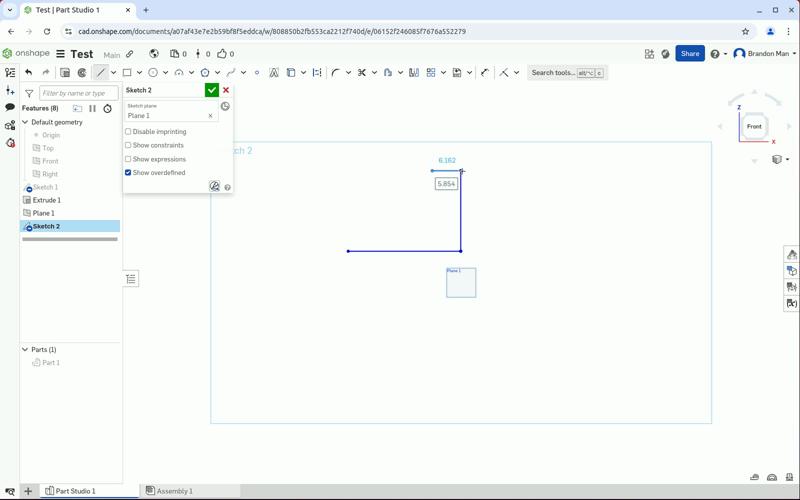
mouse_move(432, 226)
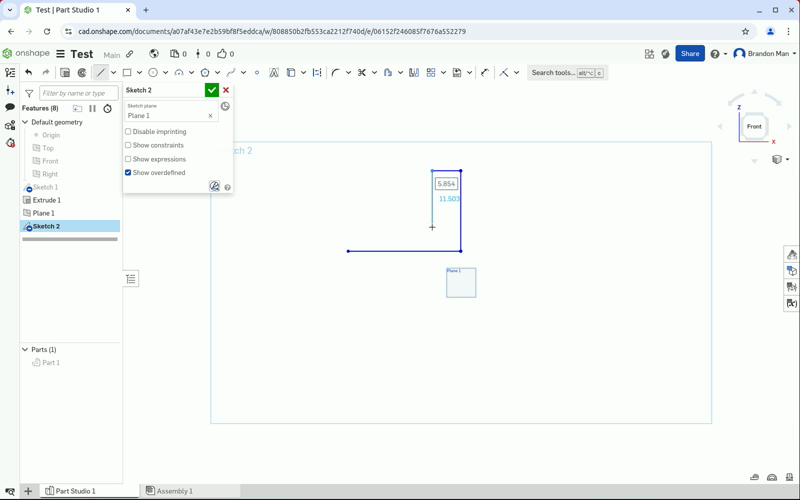
click(432, 226)
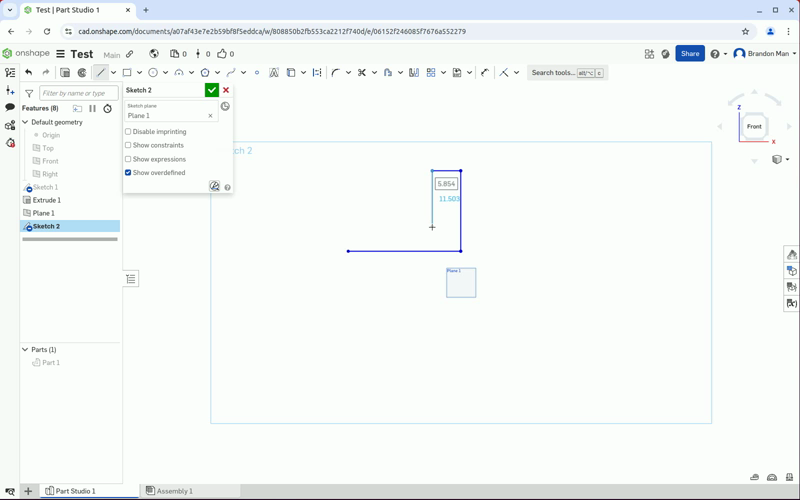
key_up(shift)
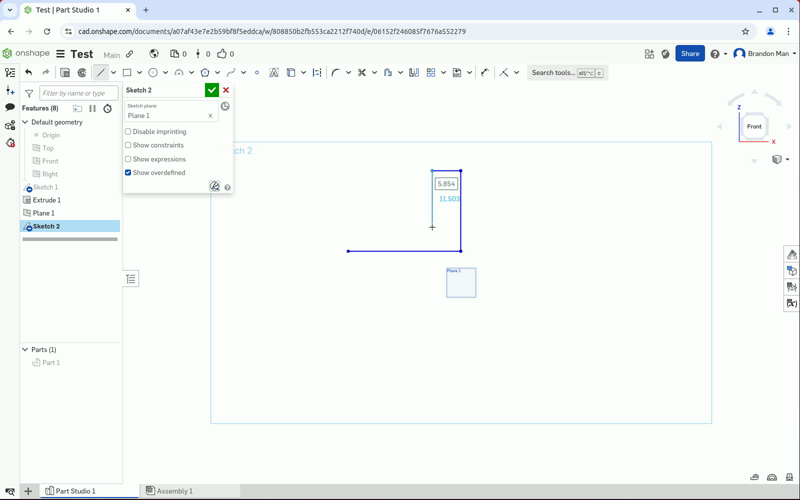
key_down(shift)
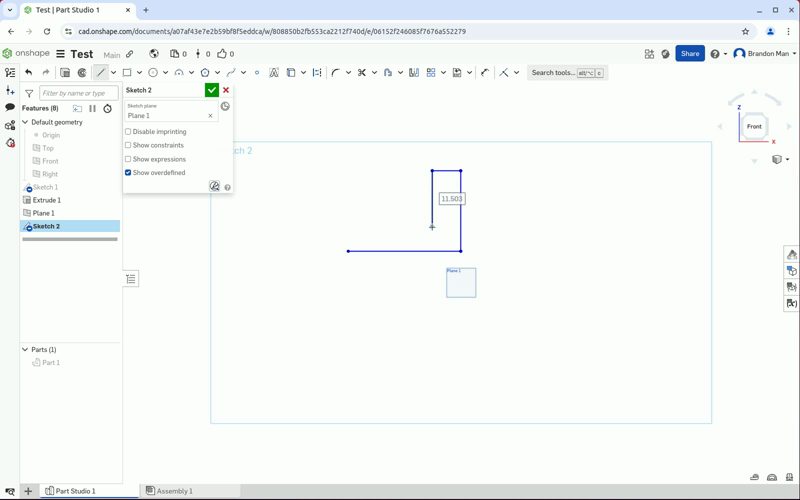
mouse_move(462, 226)
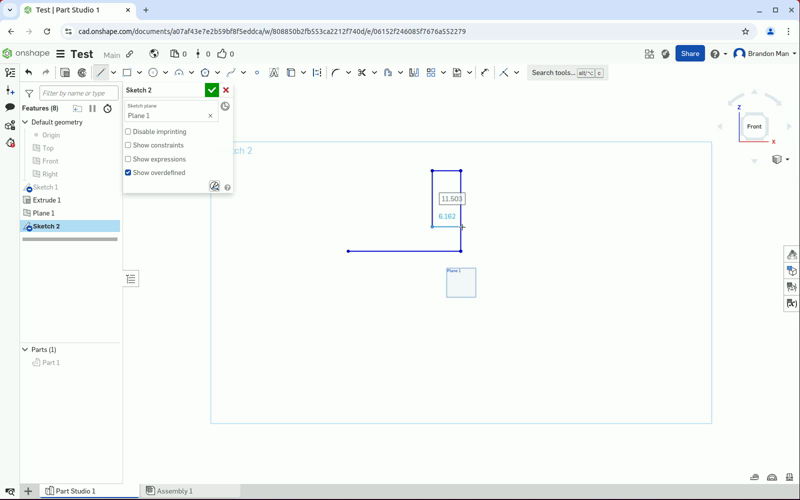
mouse_move(376, 226)
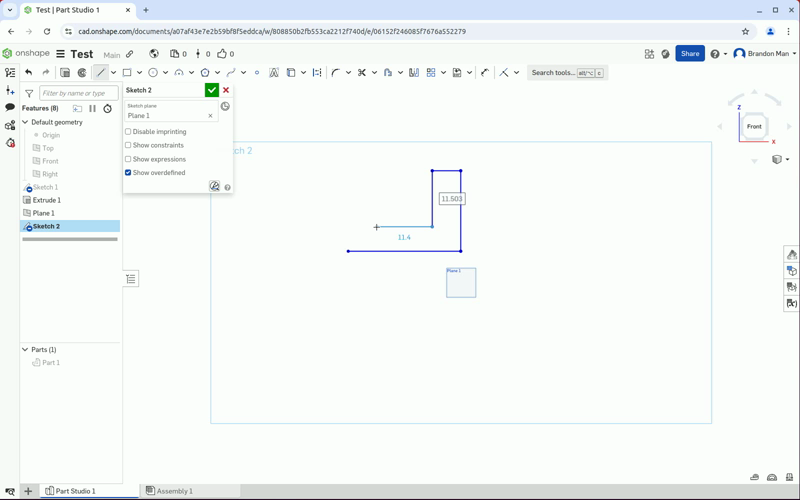
click(376, 226)
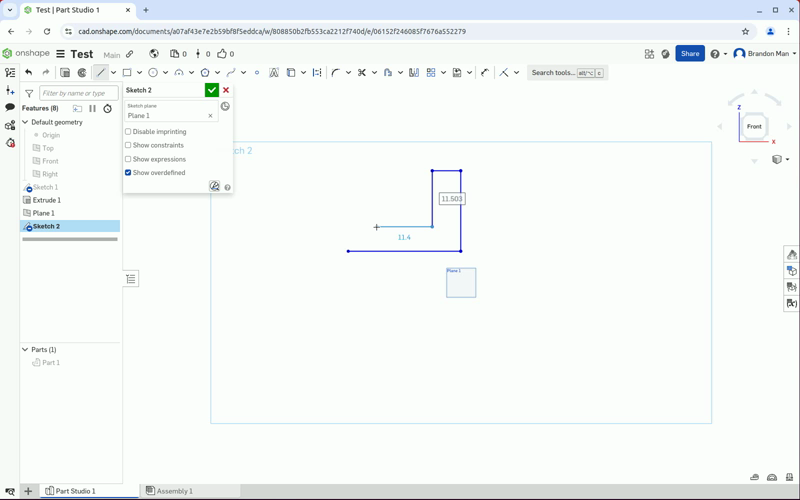
key_up(shift)
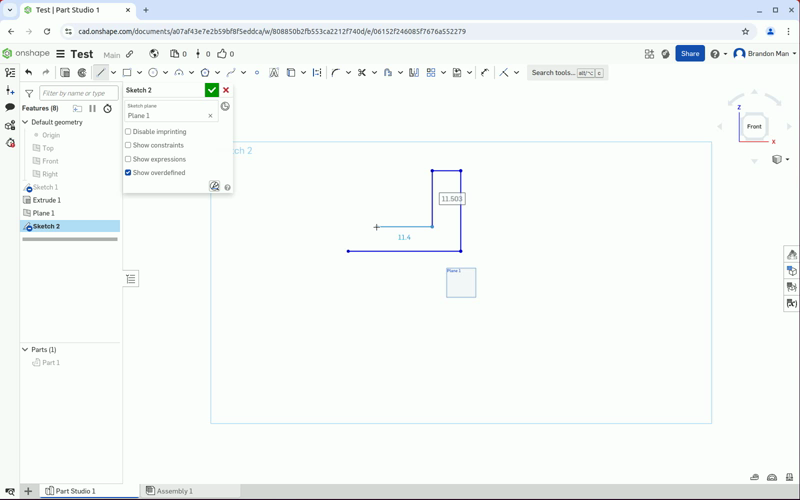
key_down(shift)
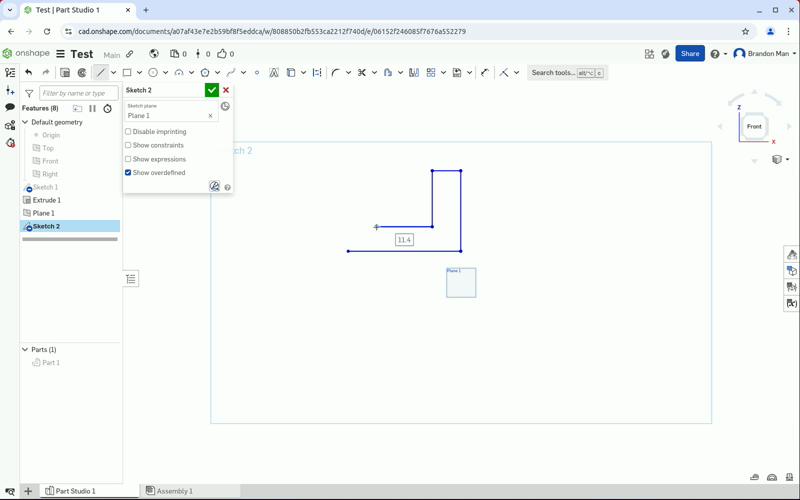
mouse_move(406, 226)
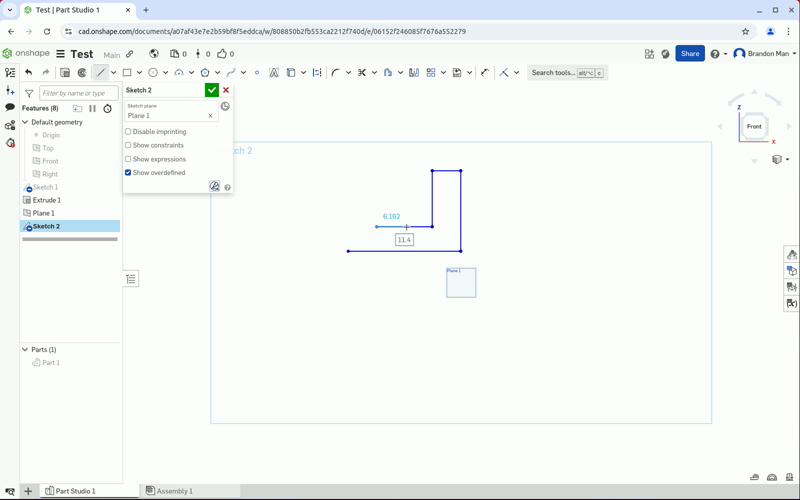
mouse_move(376, 170)
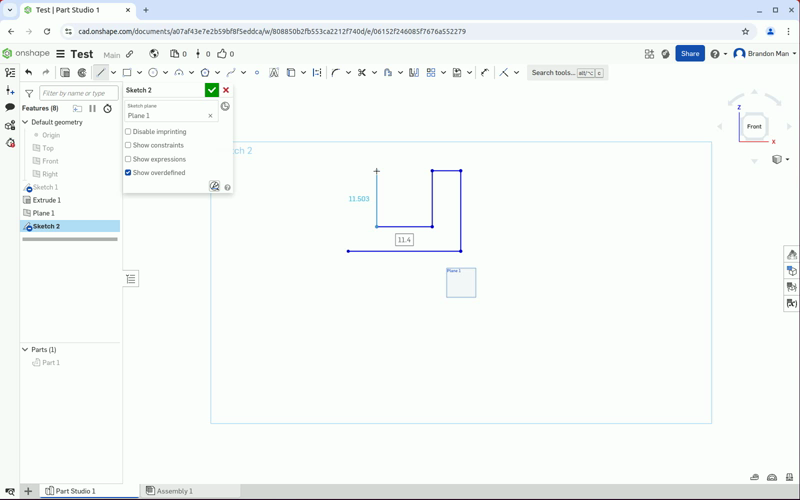
click(376, 170)
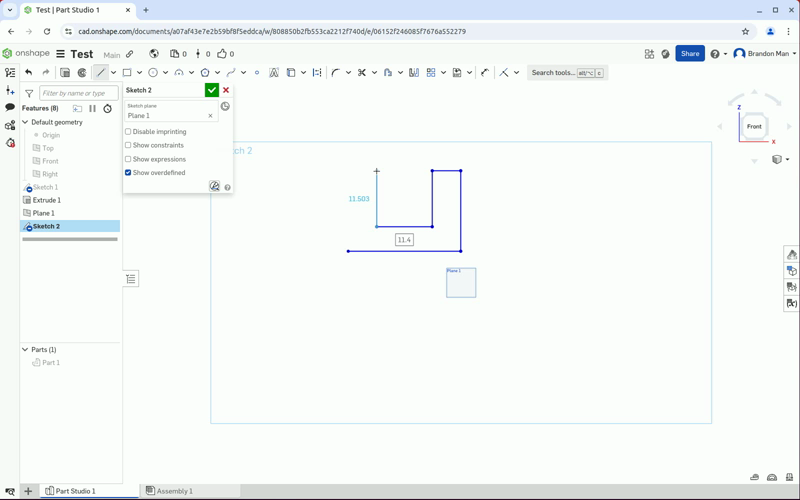
key_up(shift)
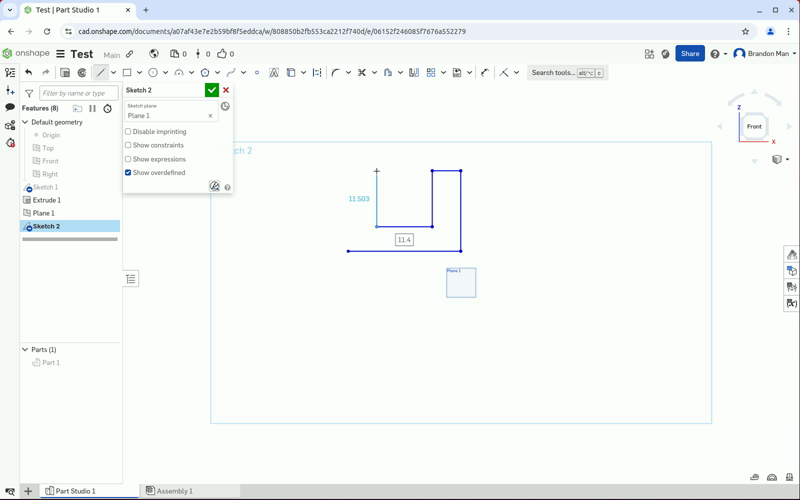
key_down(shift)
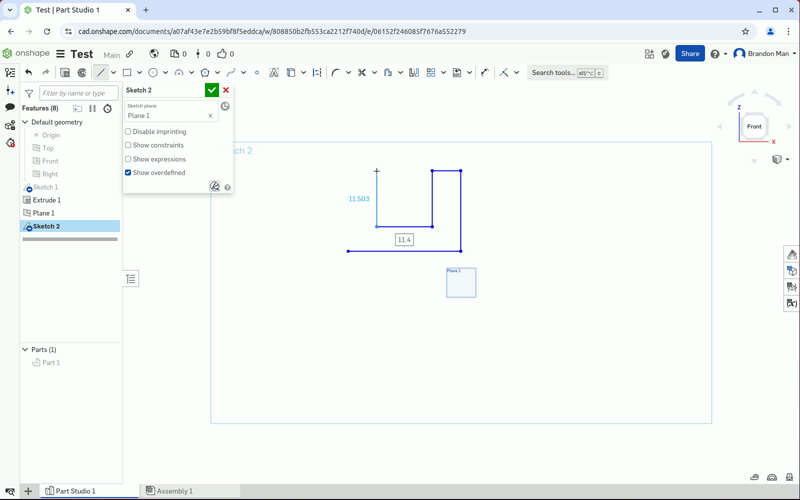
mouse_move(406, 170)
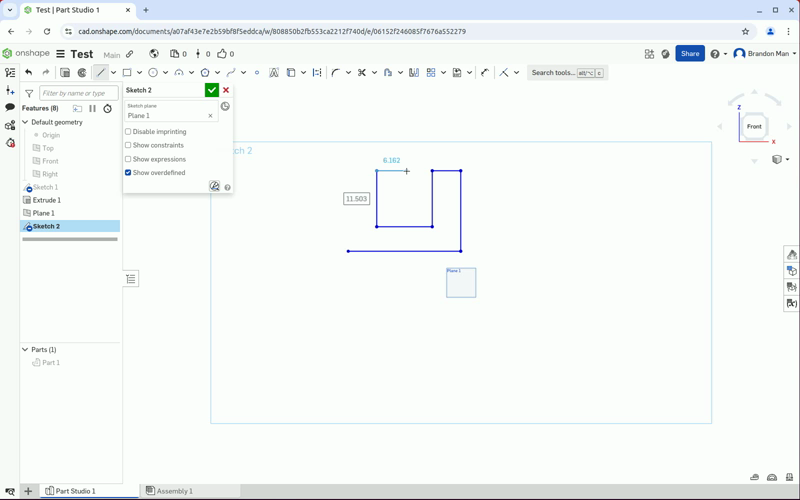
mouse_move(348, 170)
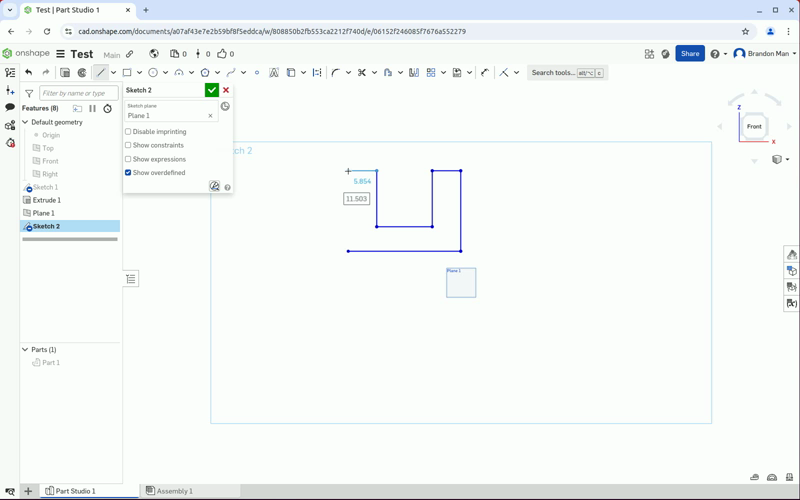
click(348, 170)
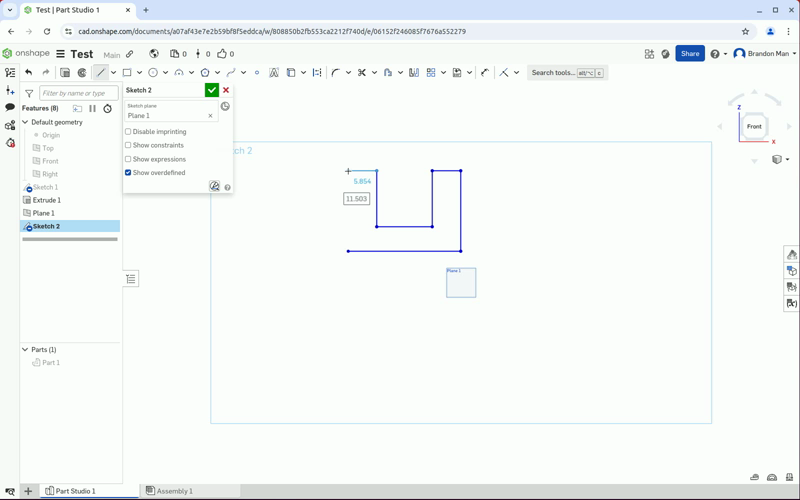
key_up(shift)
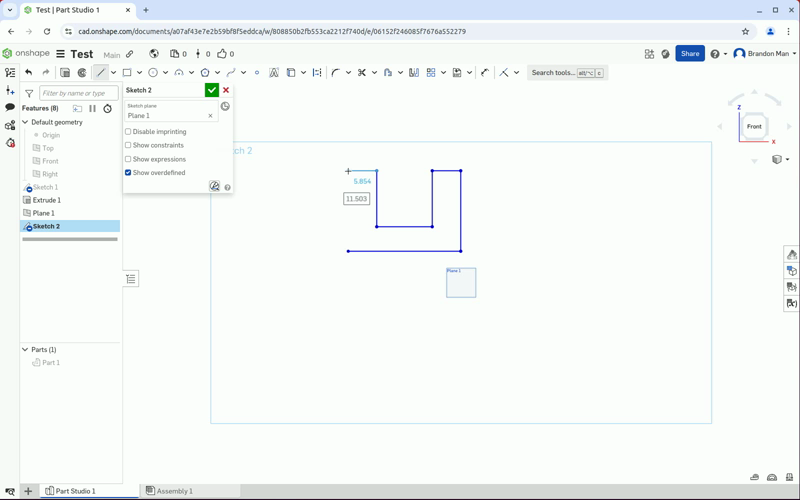
key_down(shift)
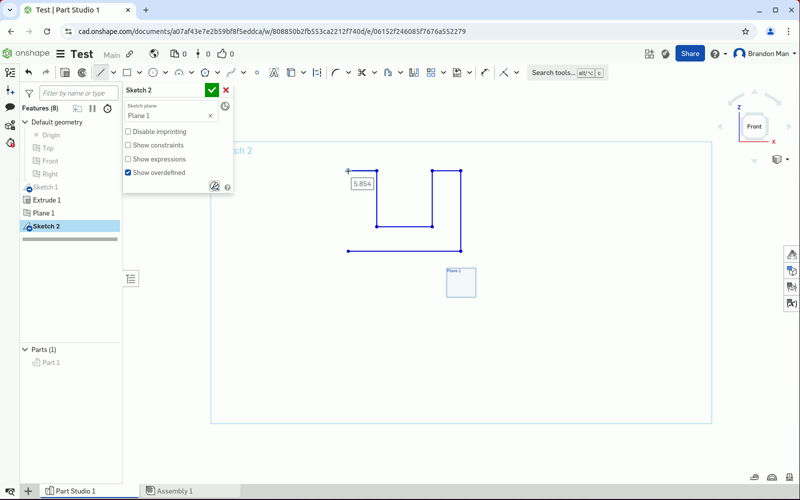
mouse_move(348, 251)
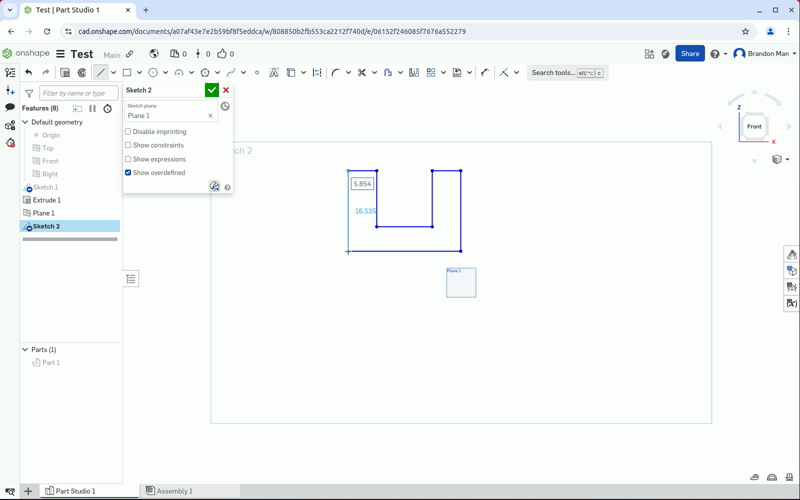
key_up(shift)
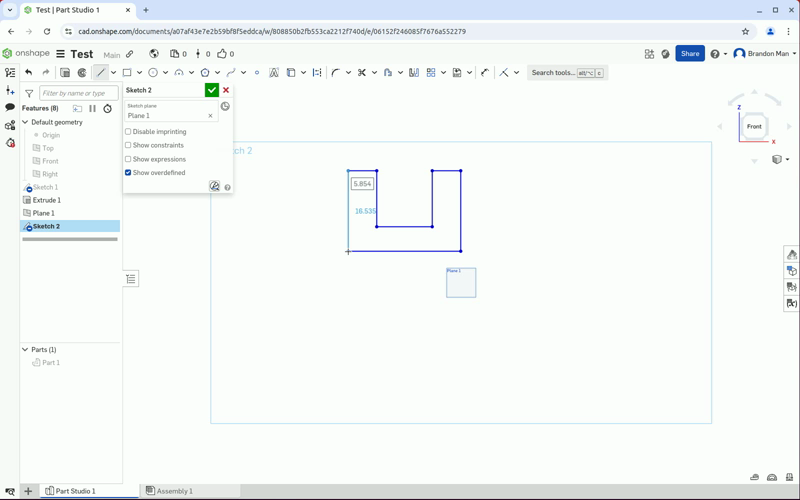
click(348, 251)
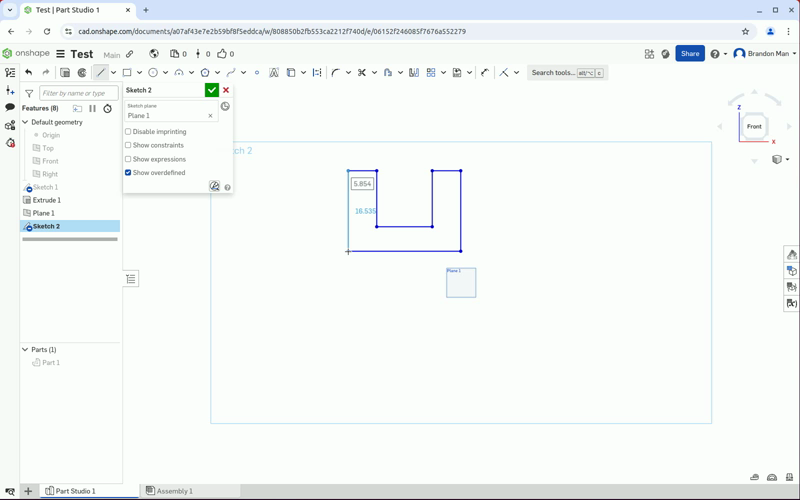
key(esc)
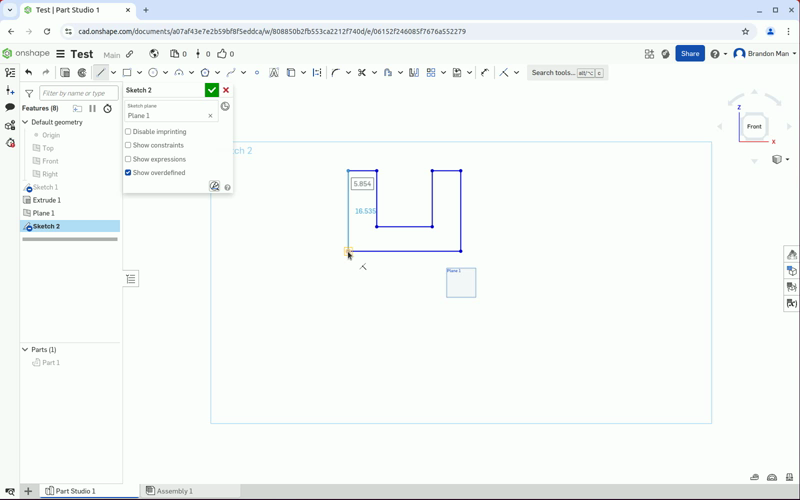
mouse_move(397, 247)
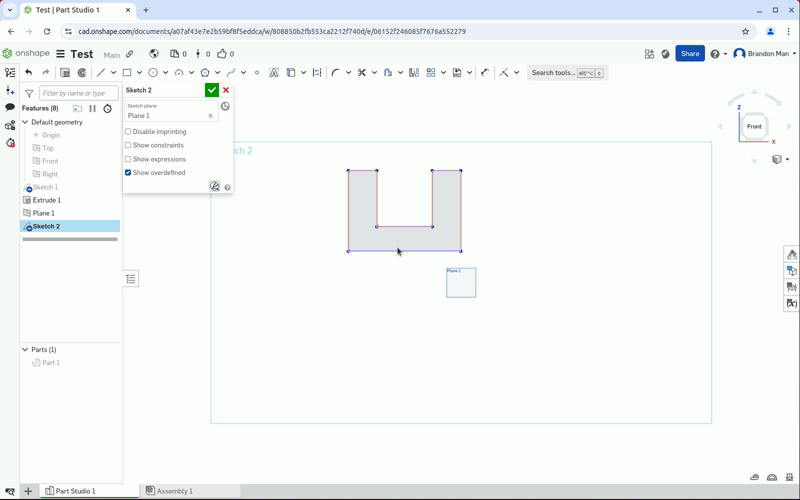
click(397, 247)
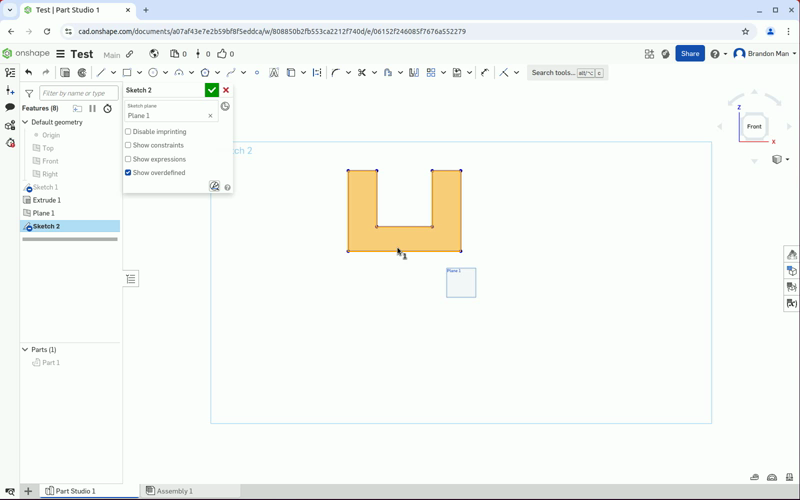
mouse_move(73, 352)
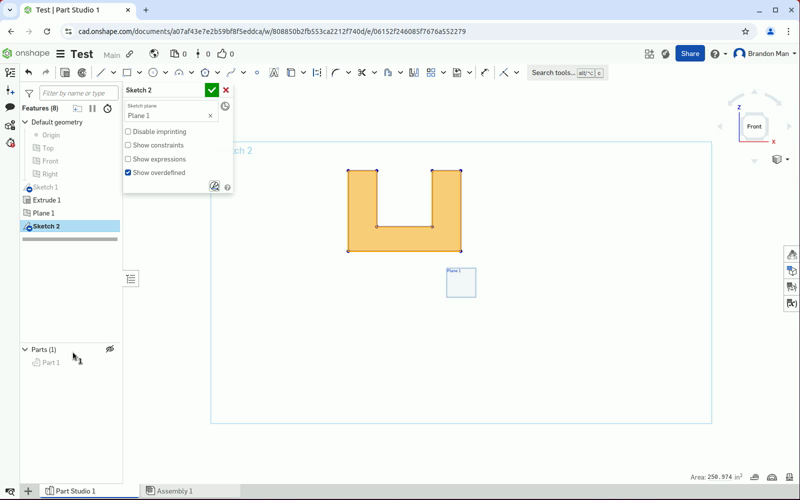
key(shift+y)
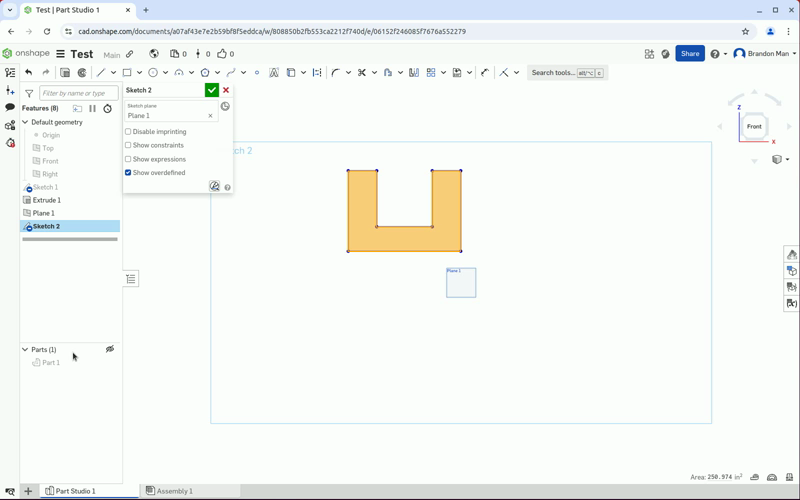
key(shift+e)
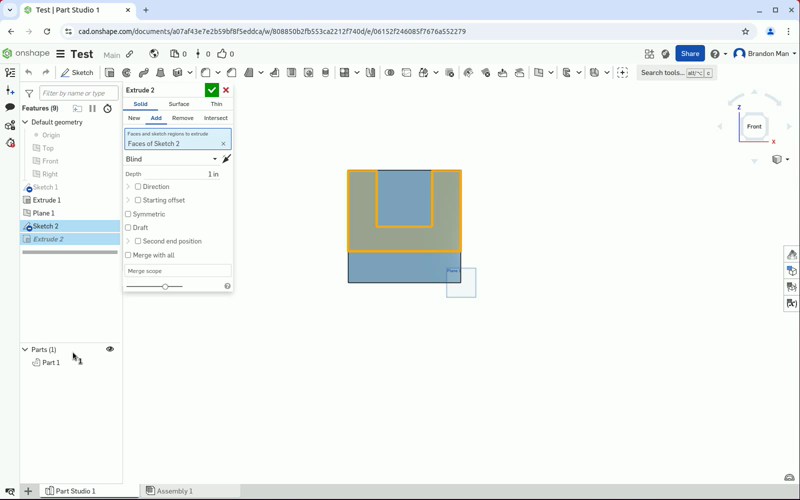
mouse_move(143, 106)
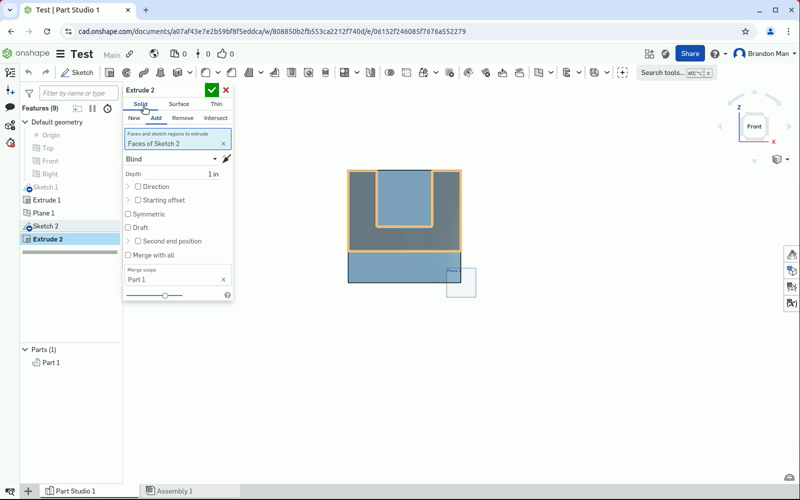
click(143, 106)
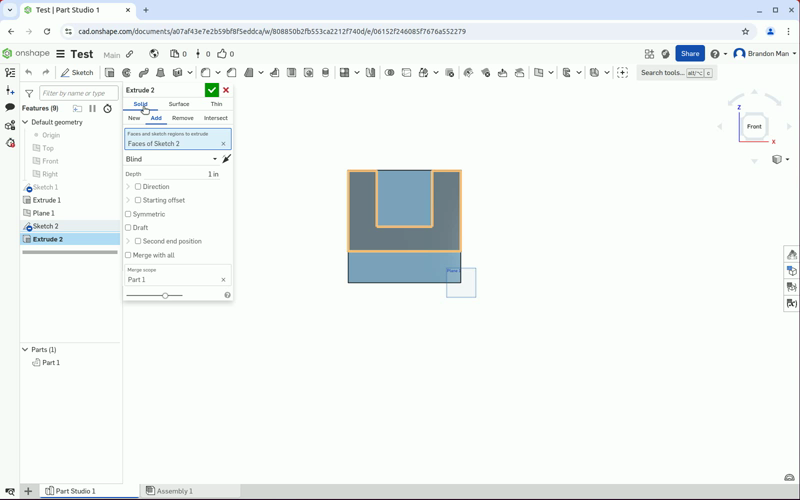
mouse_move(219, 120)
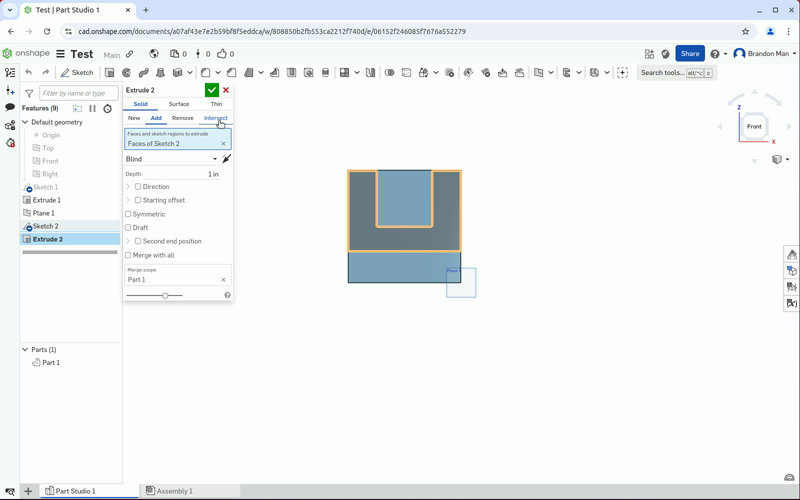
click(219, 120)
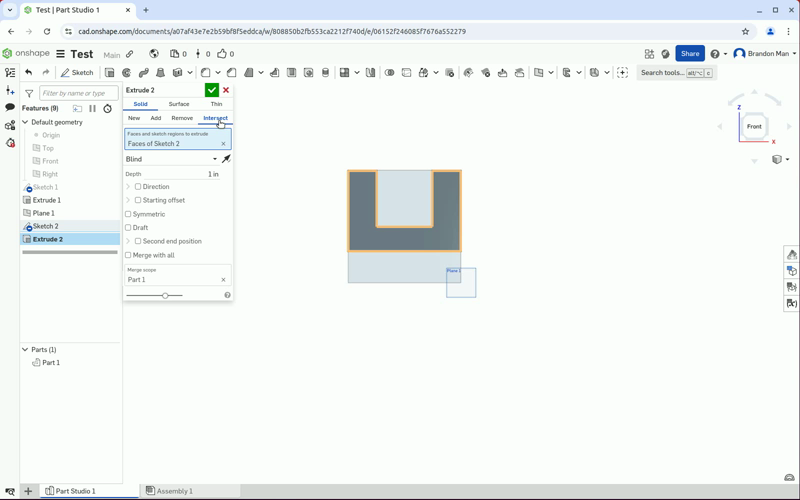
key(tab, 4)
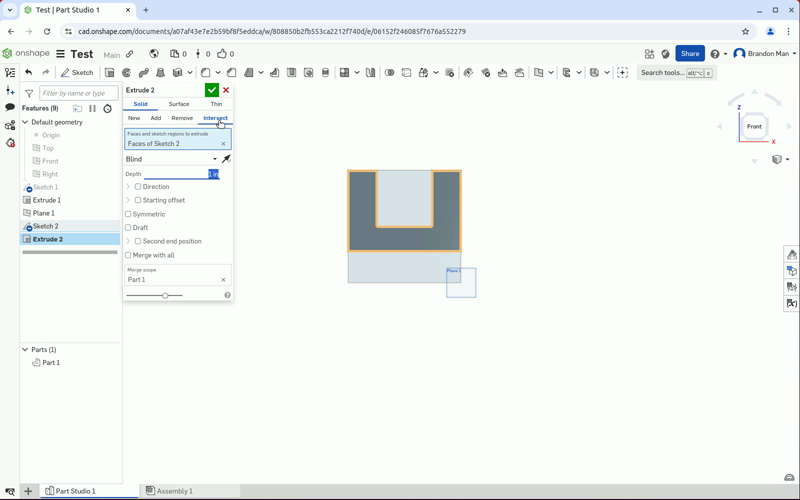
text(-23.108)
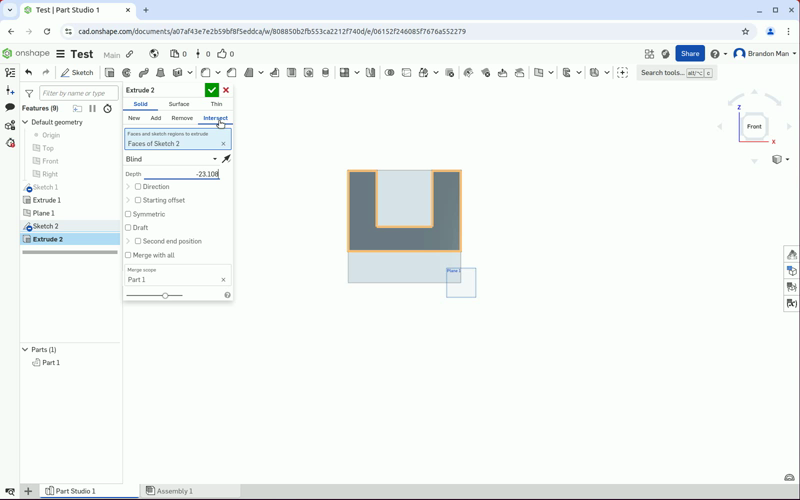
key(enter)
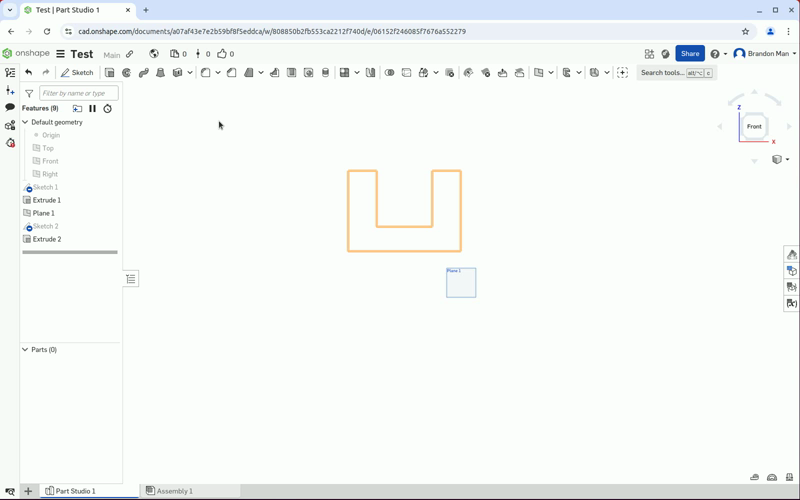
key(shift+h)
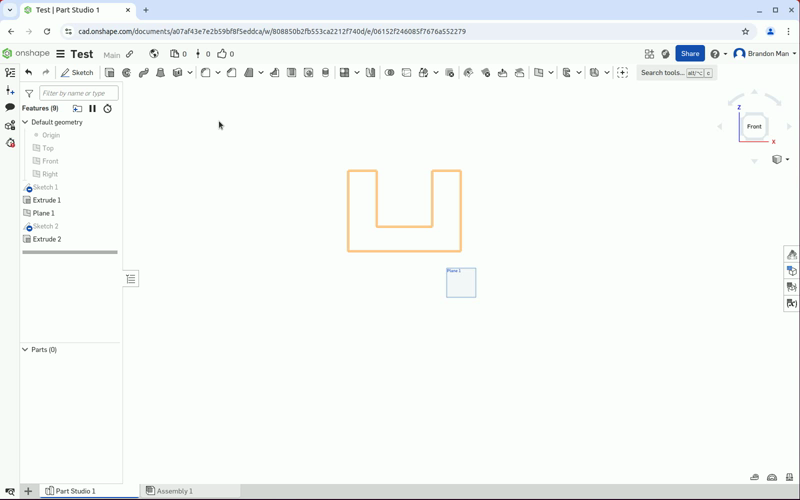
key(shift+h)
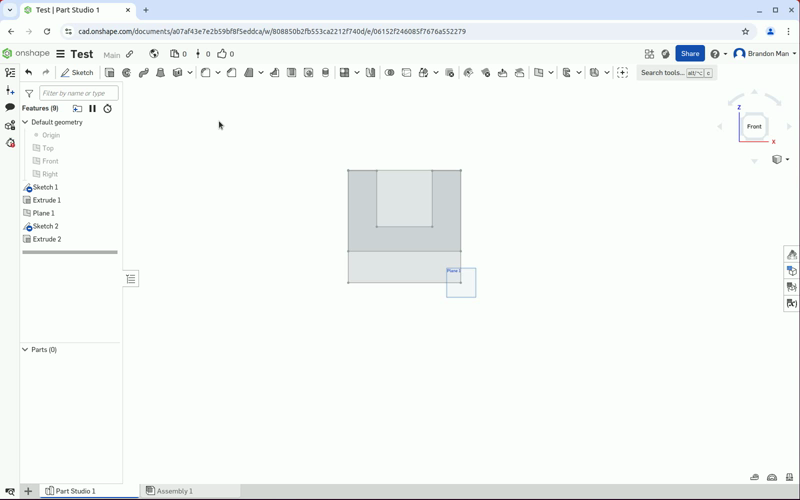
key(shift+7)
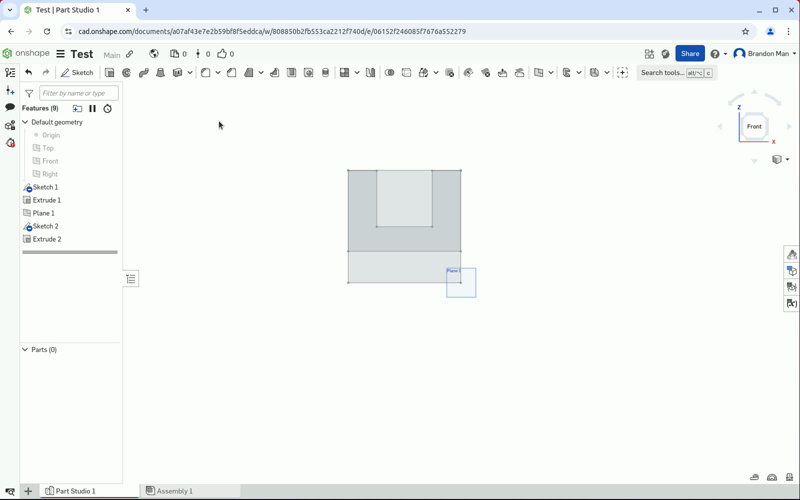
key(left, 2)
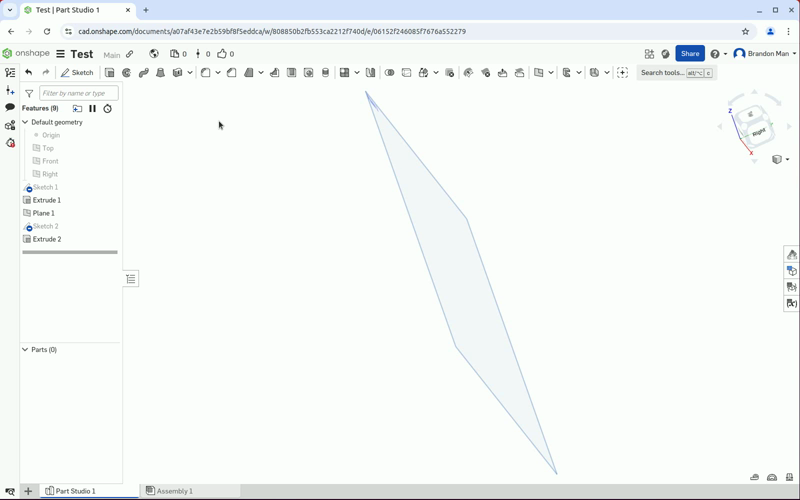
key(down, 2)
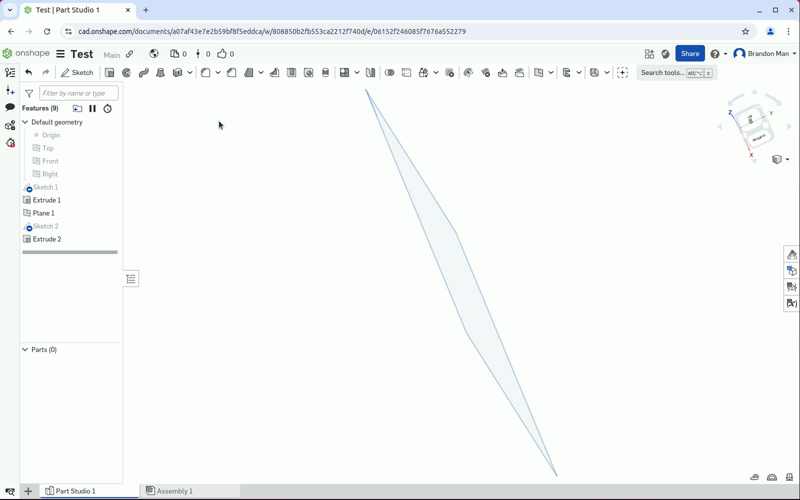
key(up, 2)
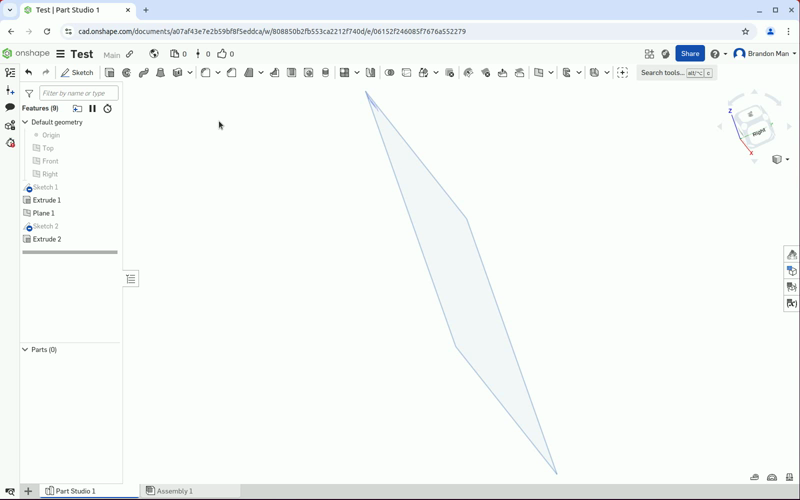
key(right, 2)
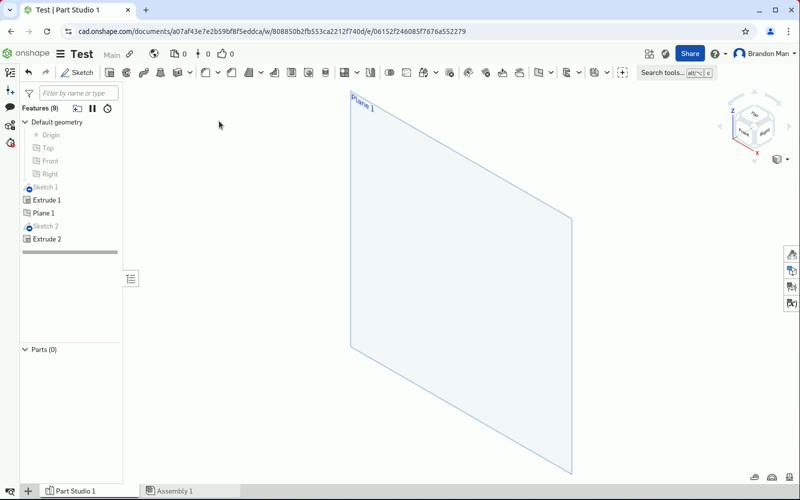
mouse_move(73, 189)
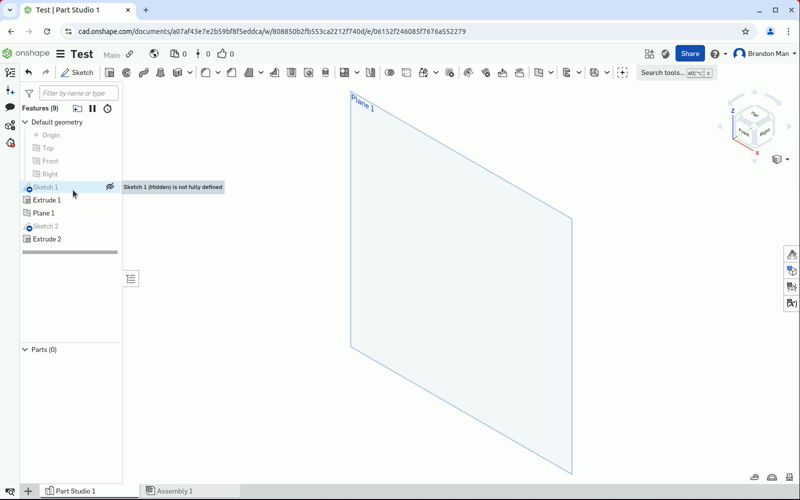
click(73, 189)